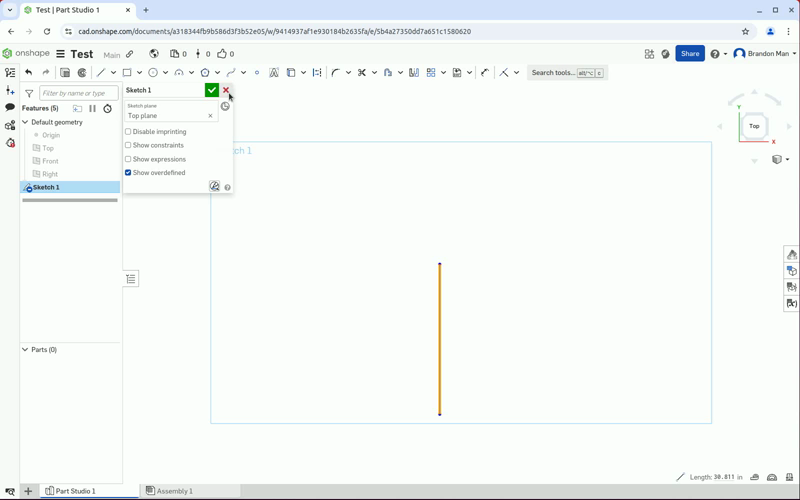
key(shift+h)
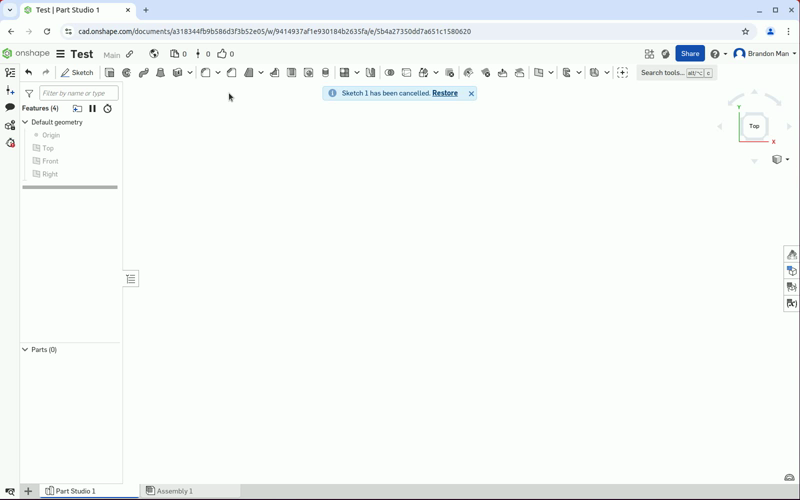
mouse_move(73, 352)
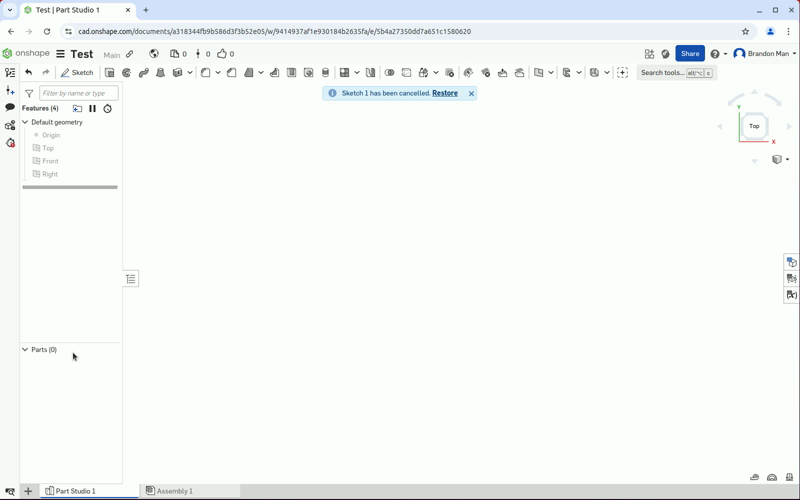
key(y)
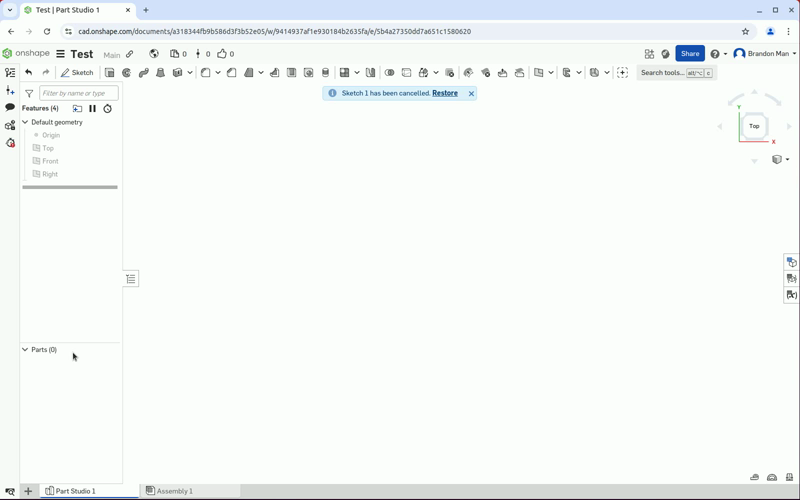
key(shift+p)
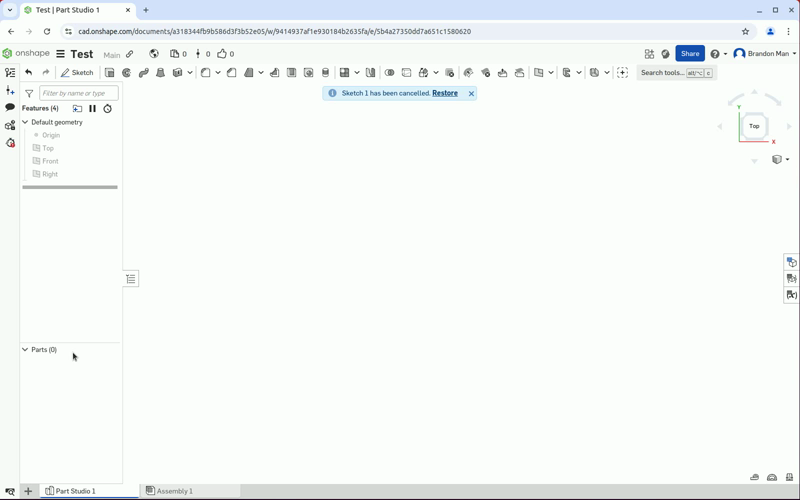
key(space)
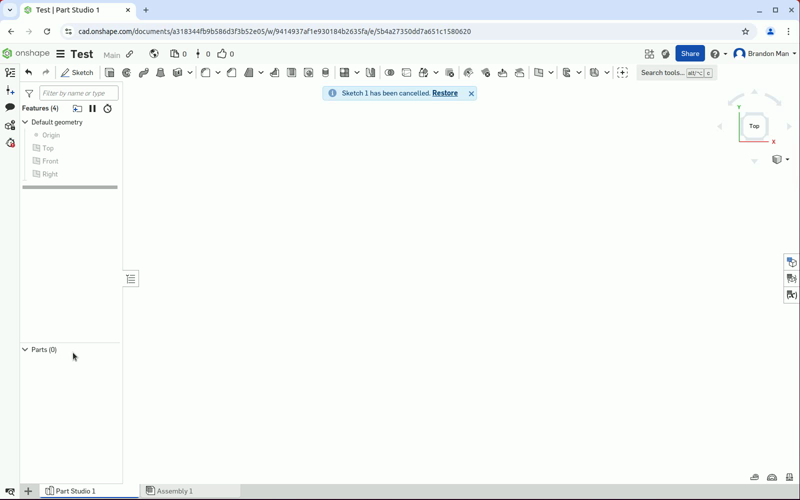
key_down(shift)
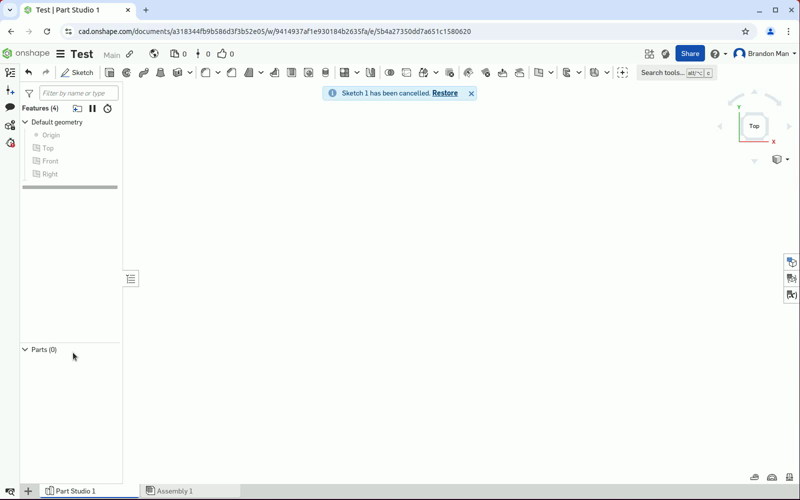
key(up)
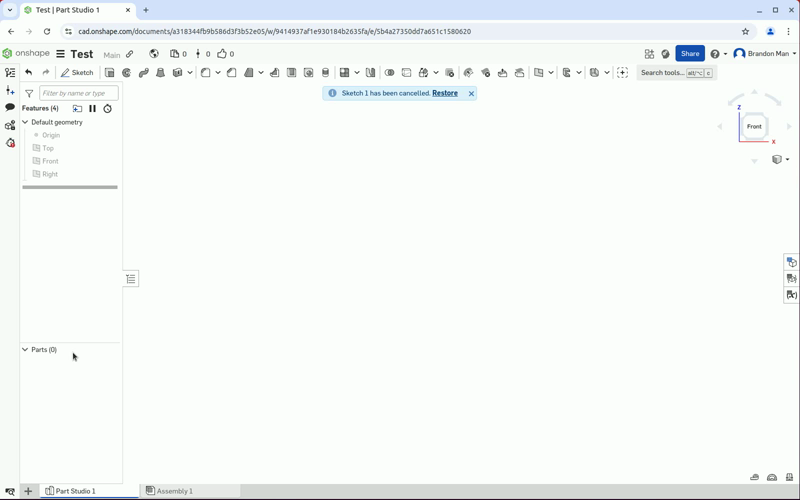
key_up(shift)
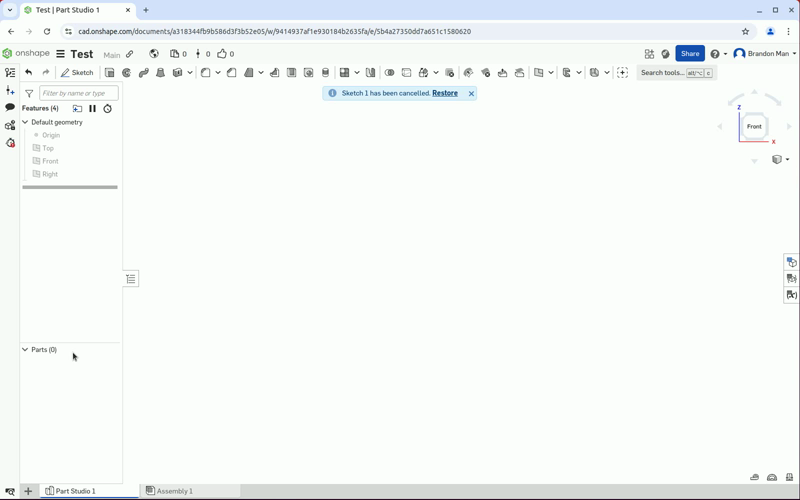
mouse_move(73, 352)
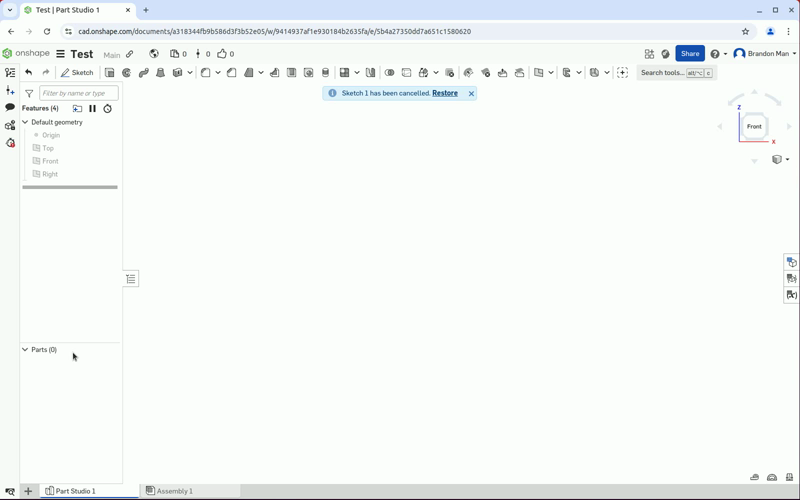
key(shift+y)
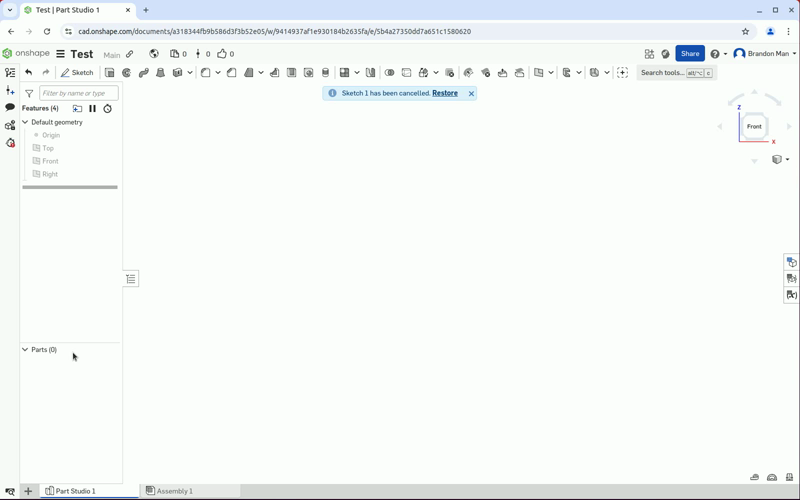
key(shift+s)
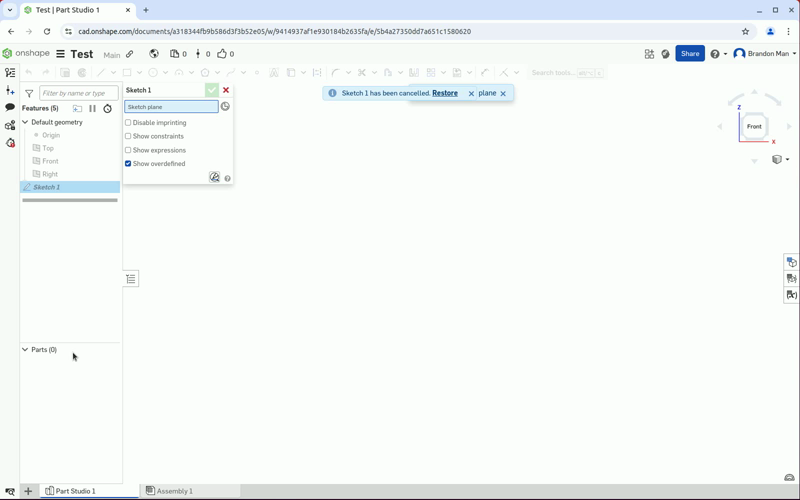
mouse_move(73, 163)
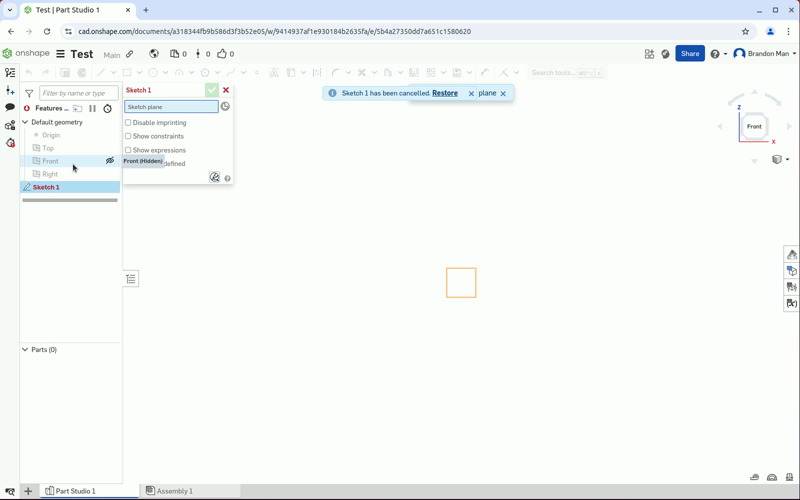
click(73, 163)
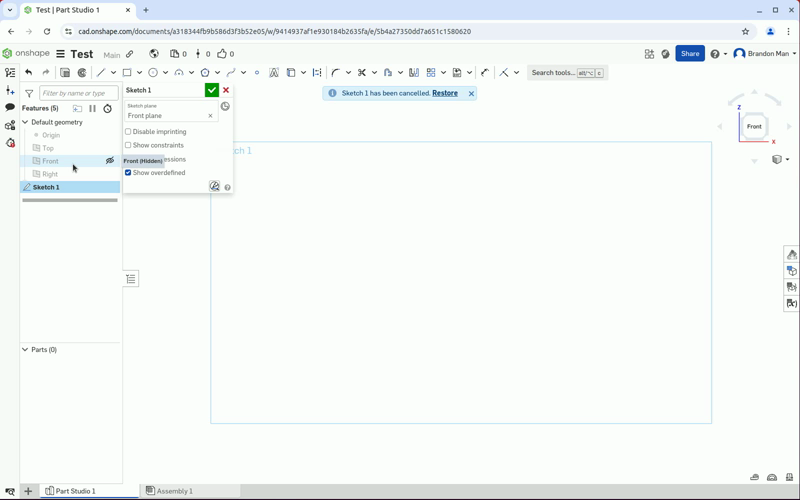
mouse_move(73, 352)
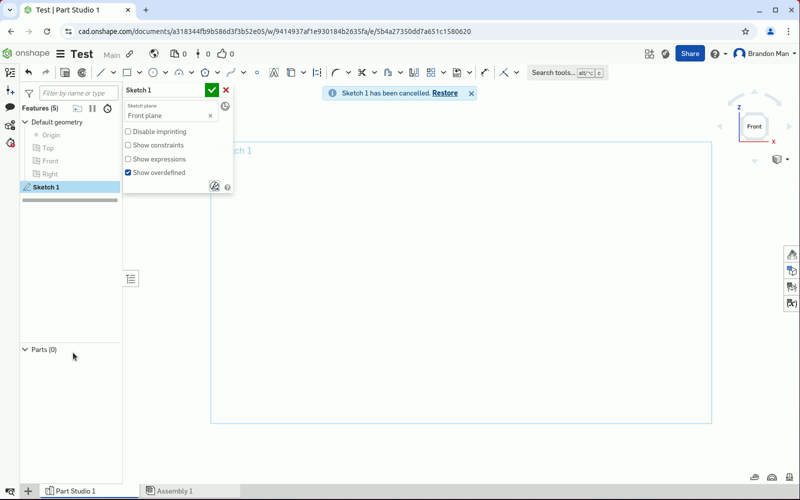
key(y)
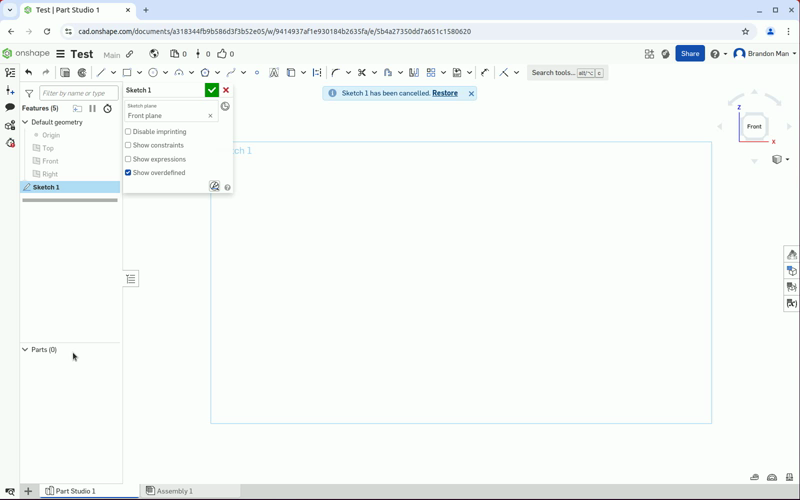
key(l)
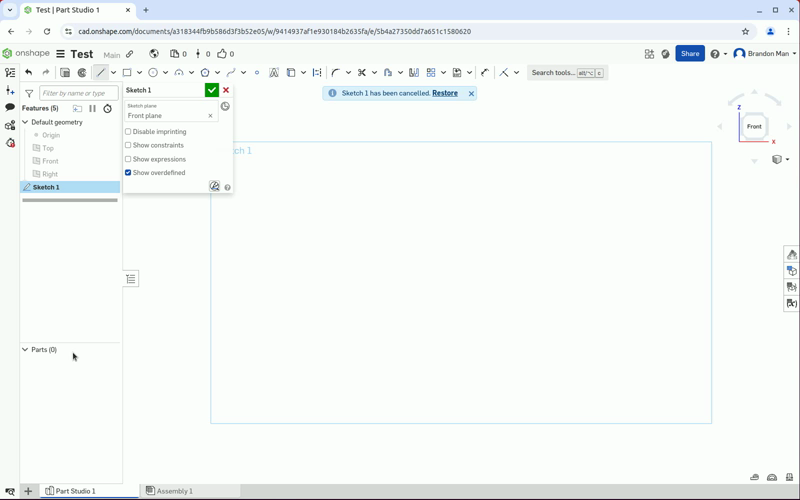
key_down(shift)
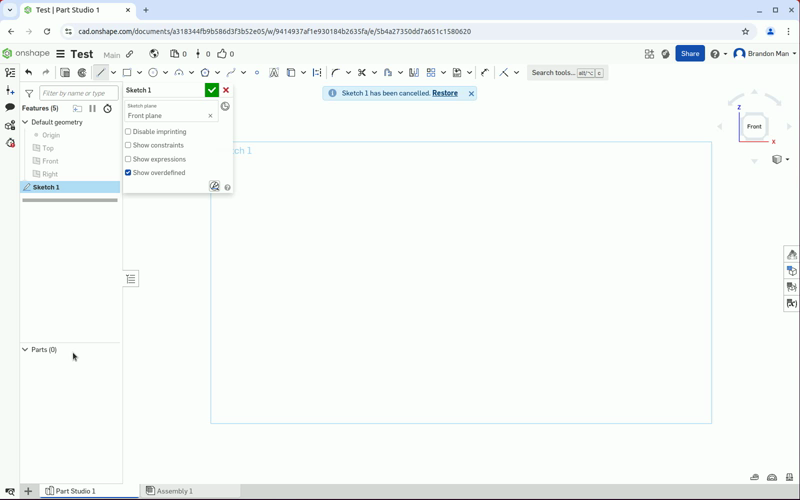
mouse_move(378, 282)
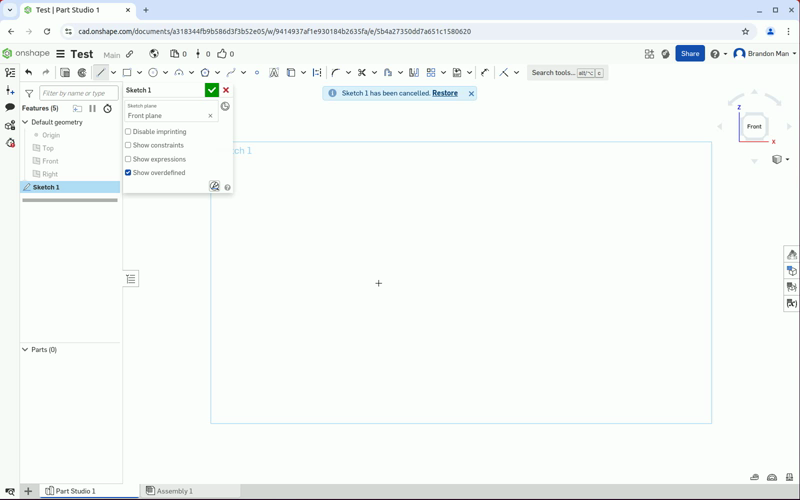
click(378, 282)
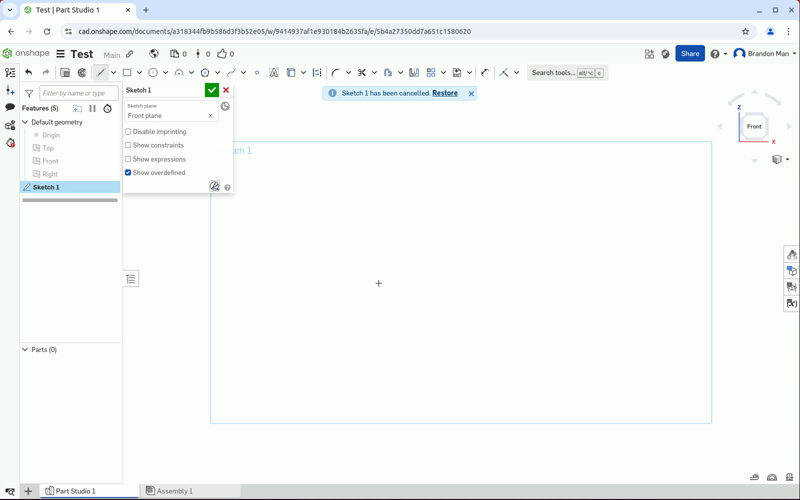
key_up(shift)
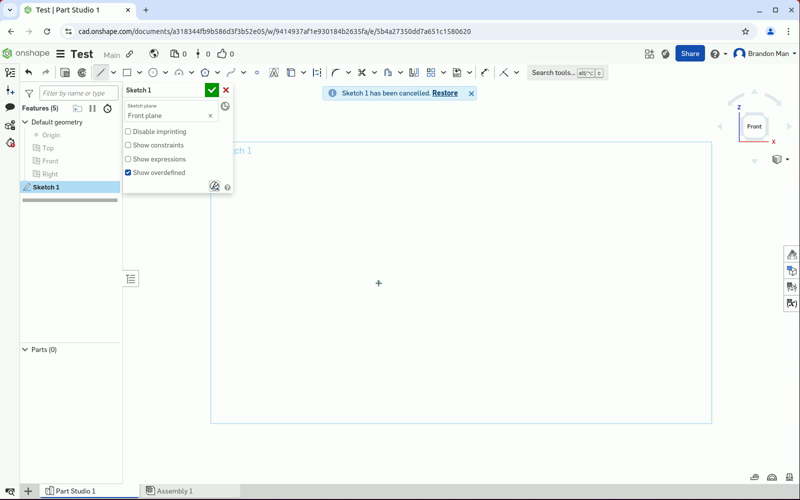
key_down(shift)
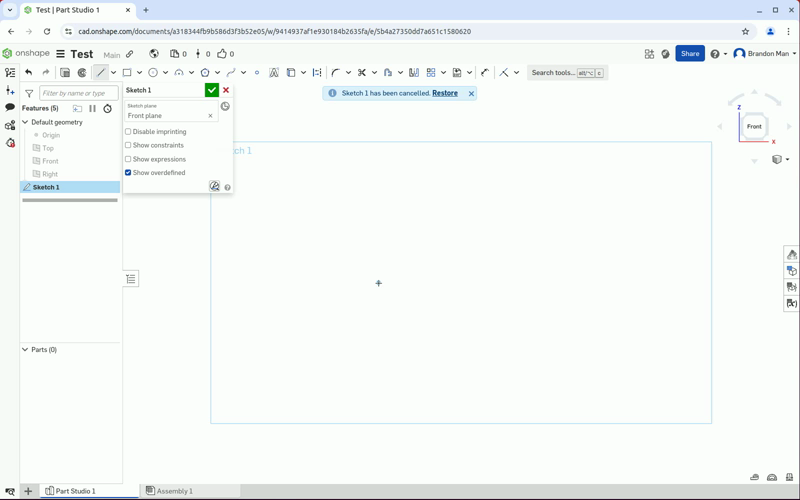
mouse_move(558, 282)
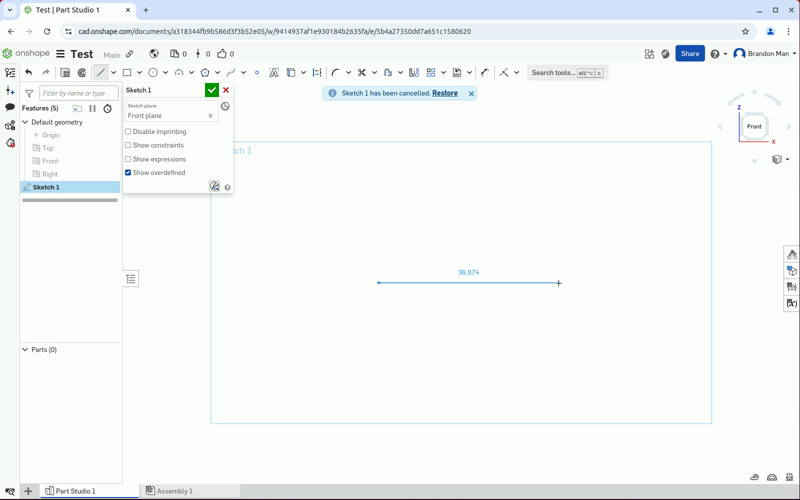
click(558, 282)
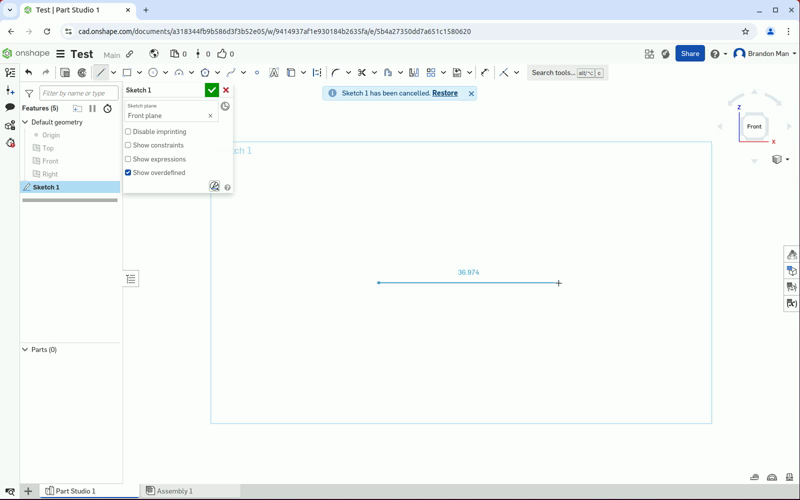
key_up(shift)
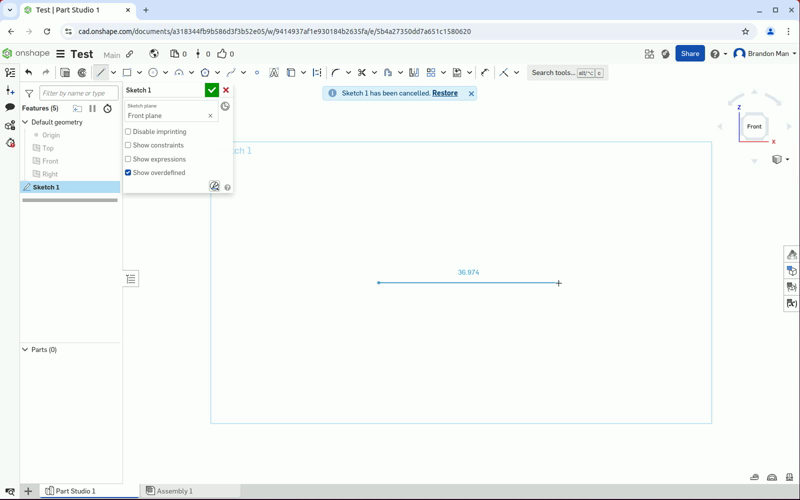
key_down(shift)
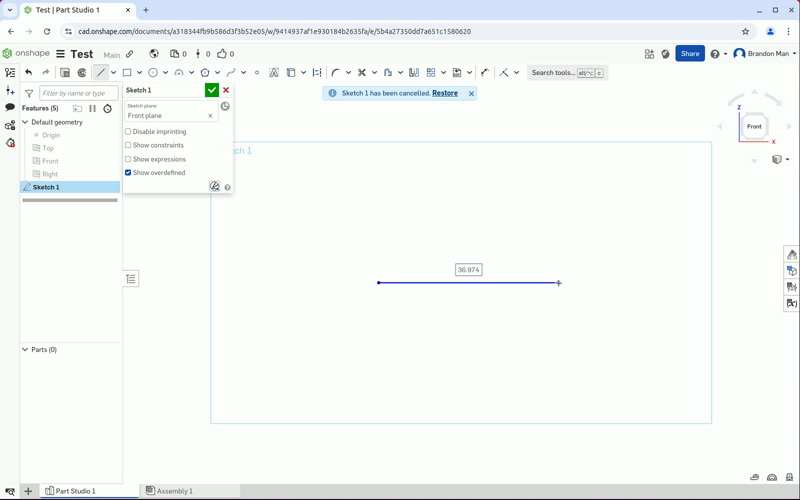
mouse_move(558, 171)
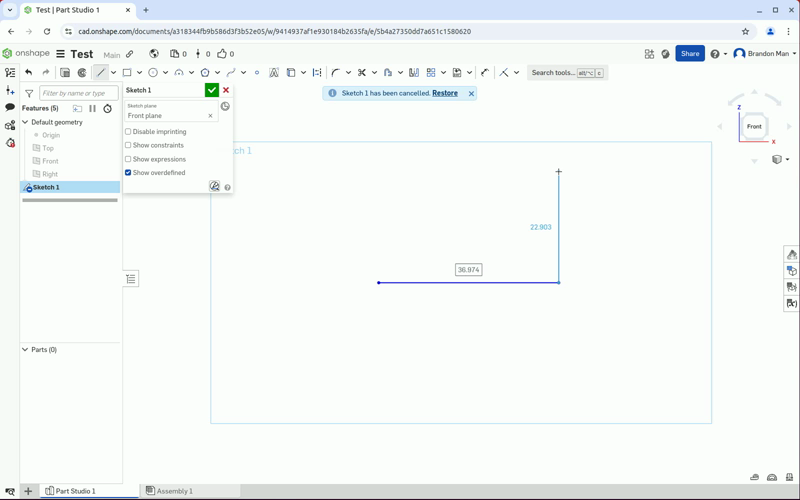
click(558, 171)
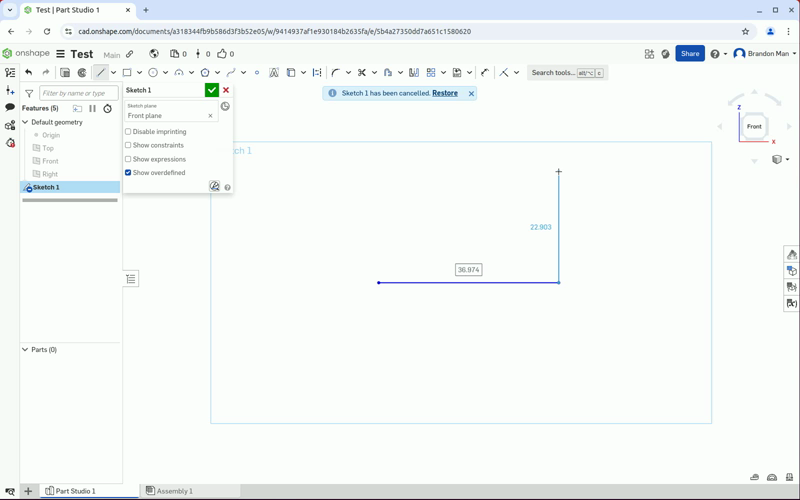
key_up(shift)
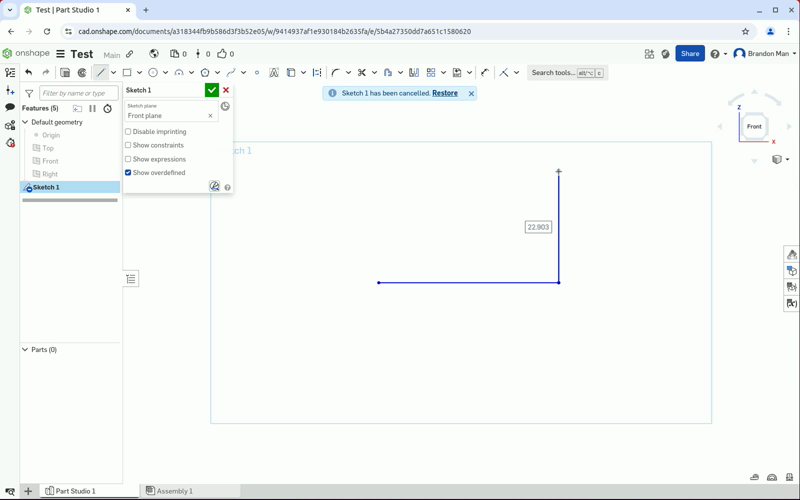
key_down(shift)
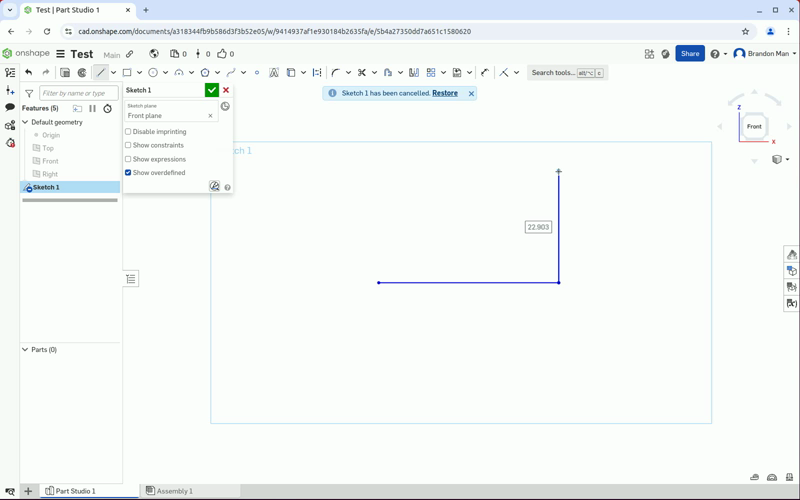
mouse_move(378, 171)
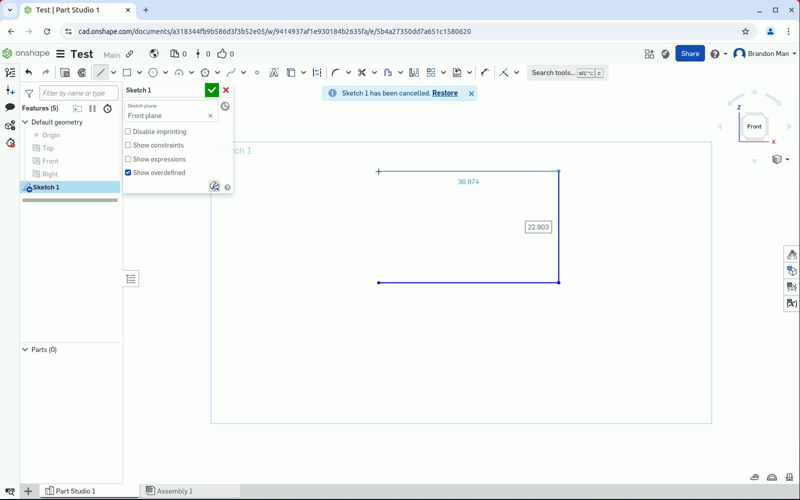
click(378, 171)
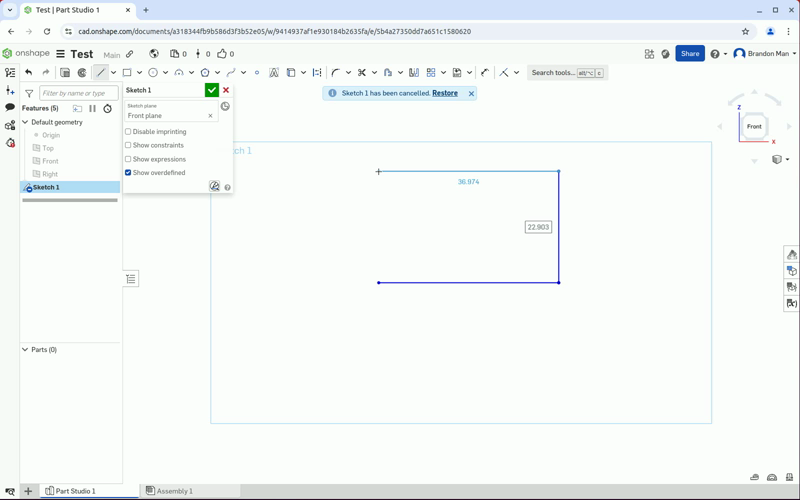
key_up(shift)
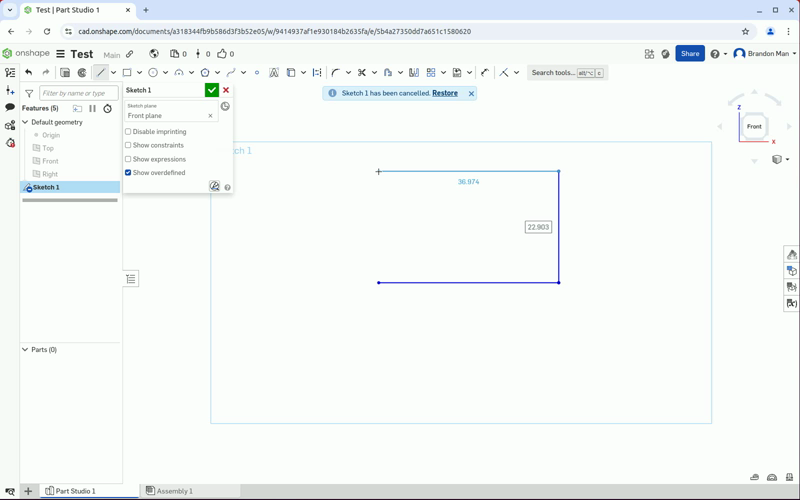
key_down(shift)
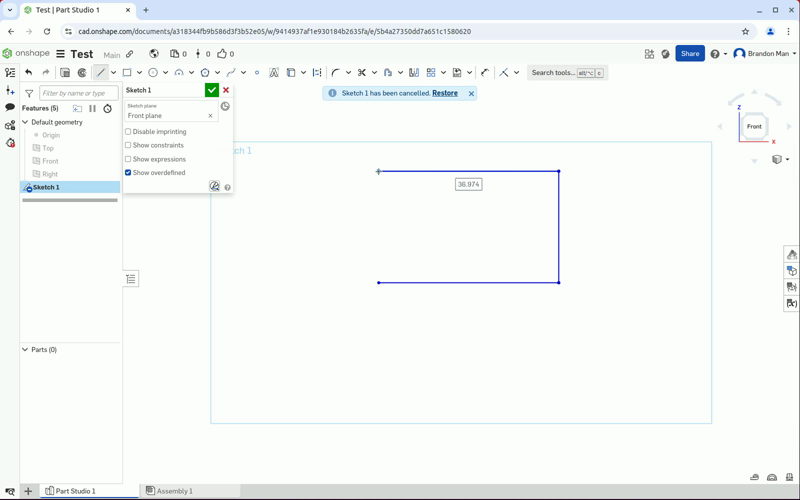
mouse_move(378, 282)
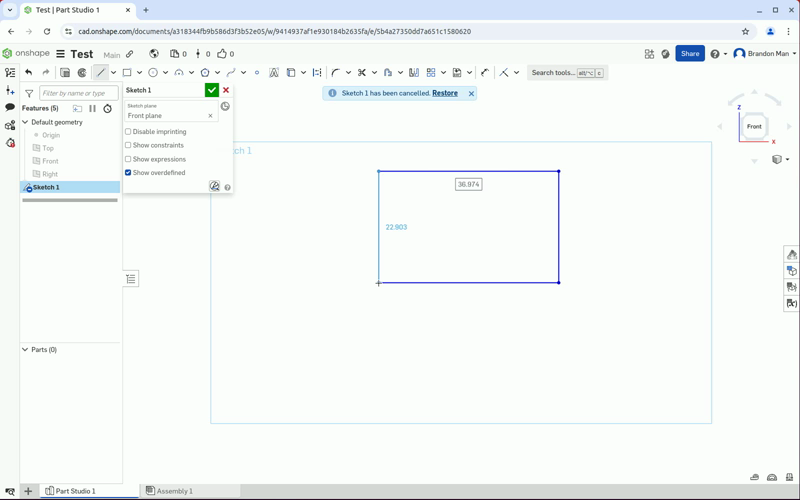
key_up(shift)
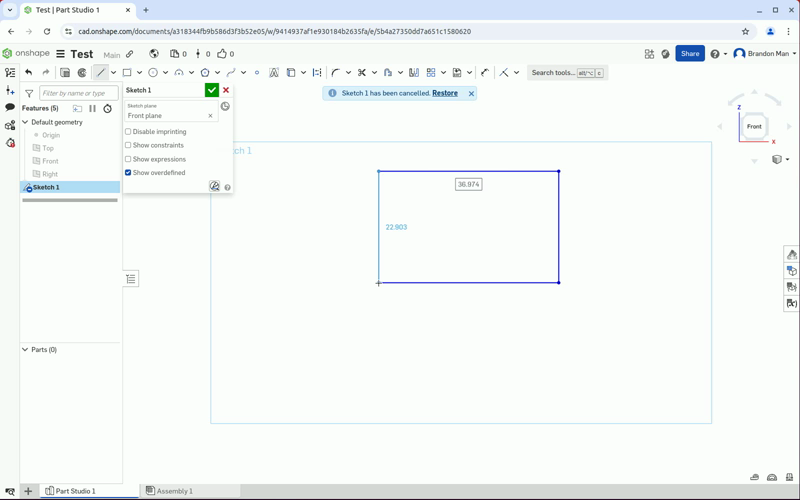
click(378, 282)
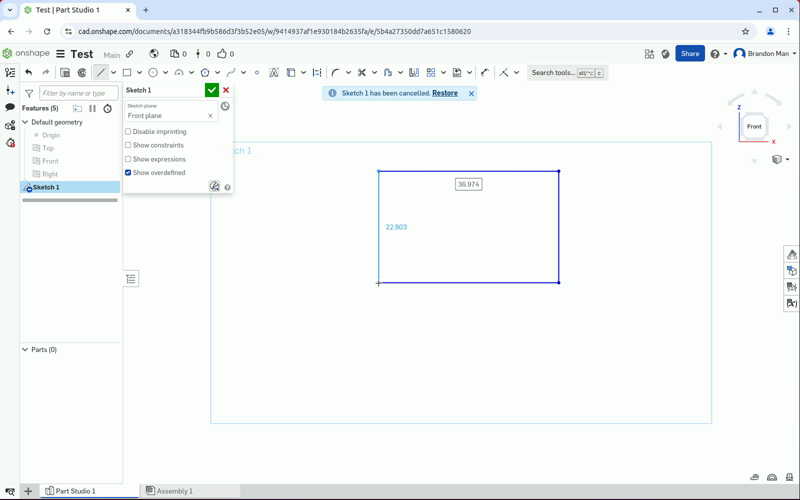
key(esc)
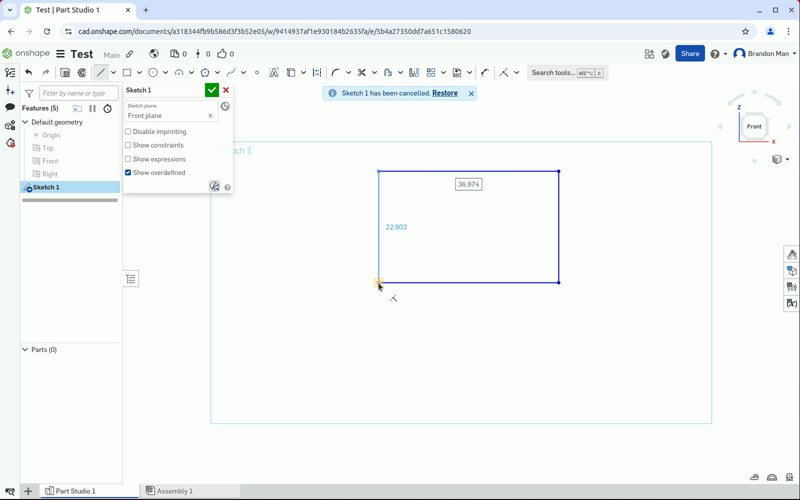
mouse_move(441, 191)
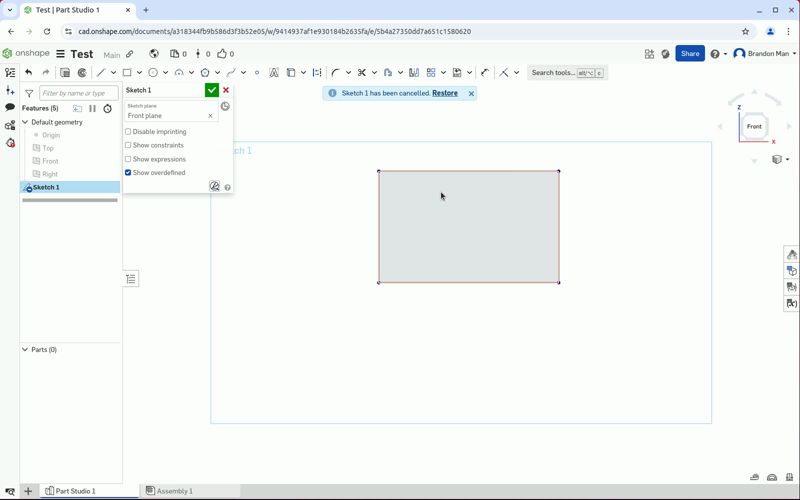
click(441, 191)
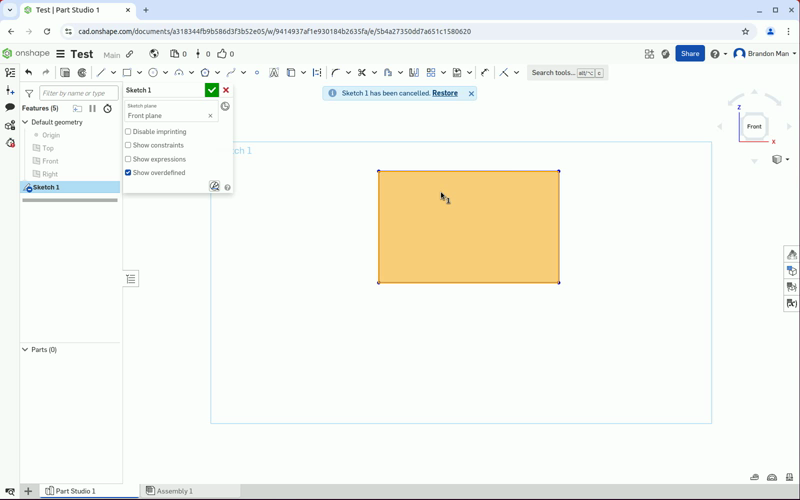
mouse_move(73, 352)
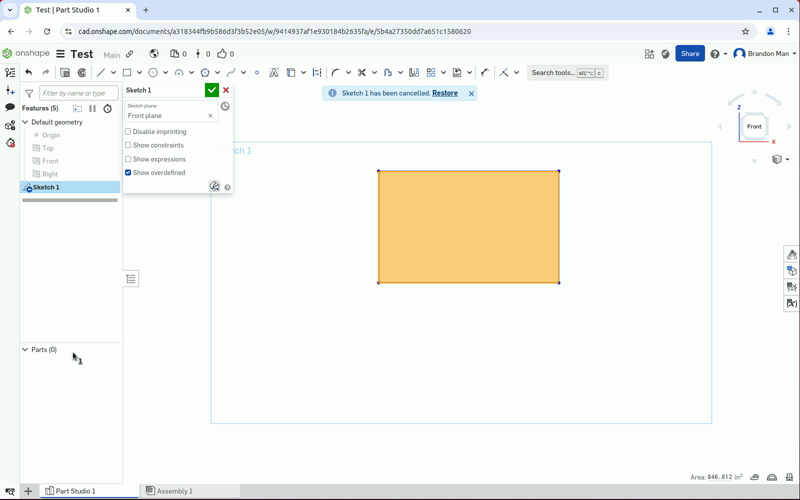
key(shift+y)
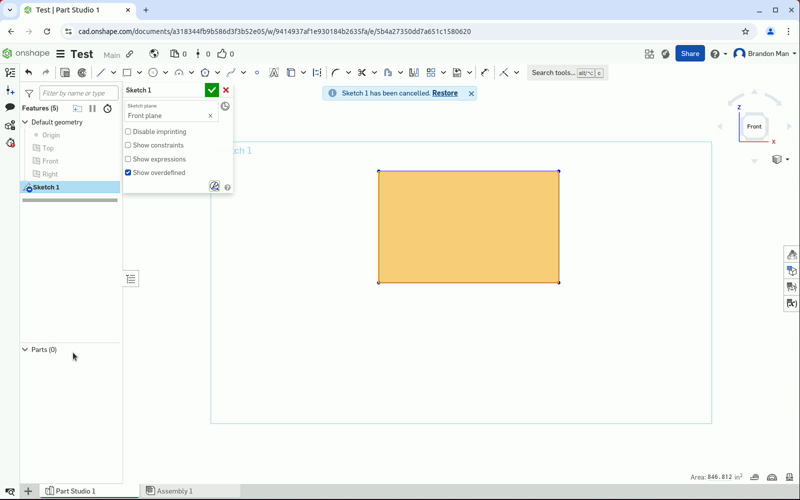
key(shift+e)
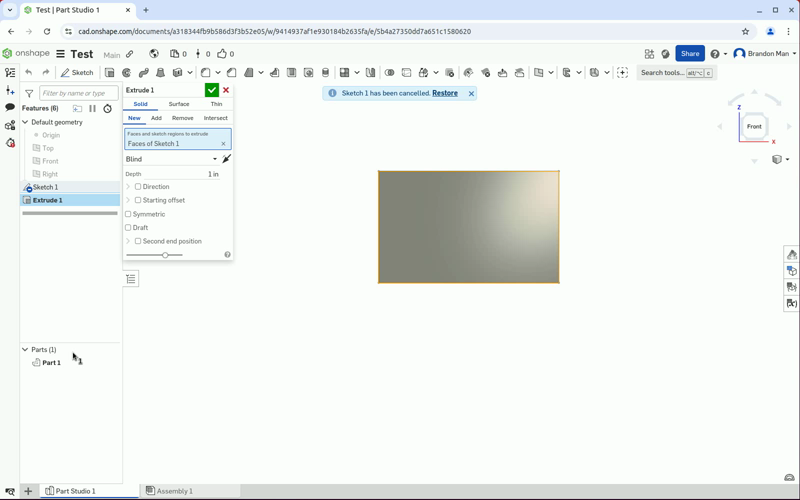
mouse_move(143, 106)
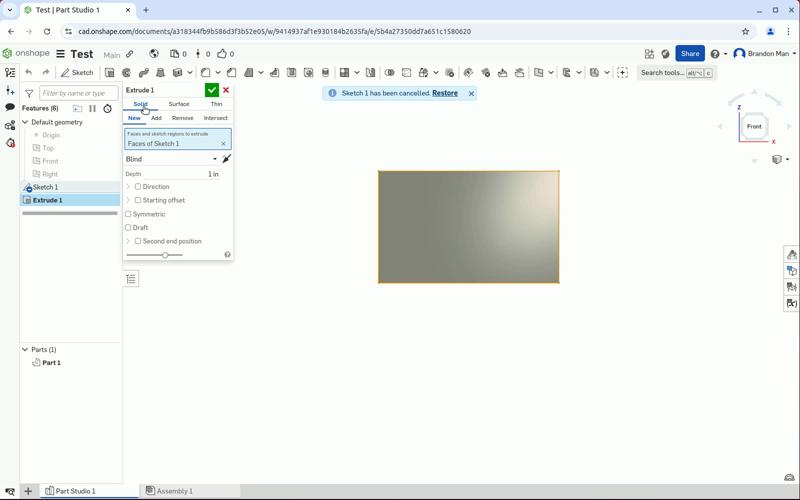
click(143, 106)
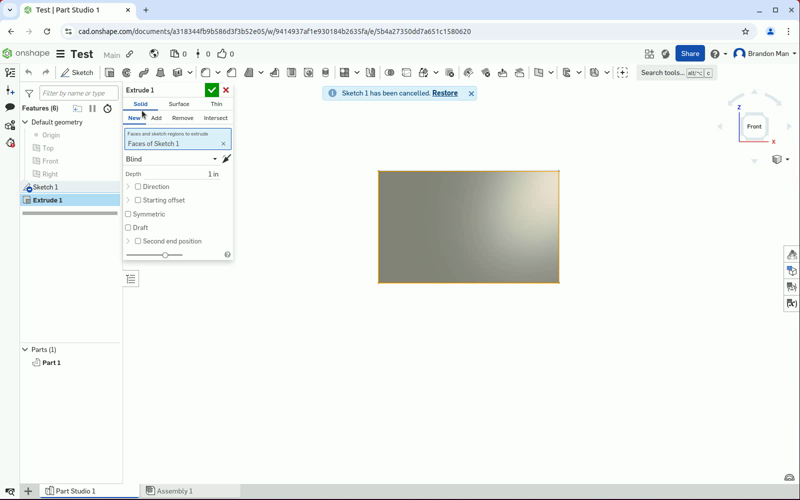
mouse_move(137, 120)
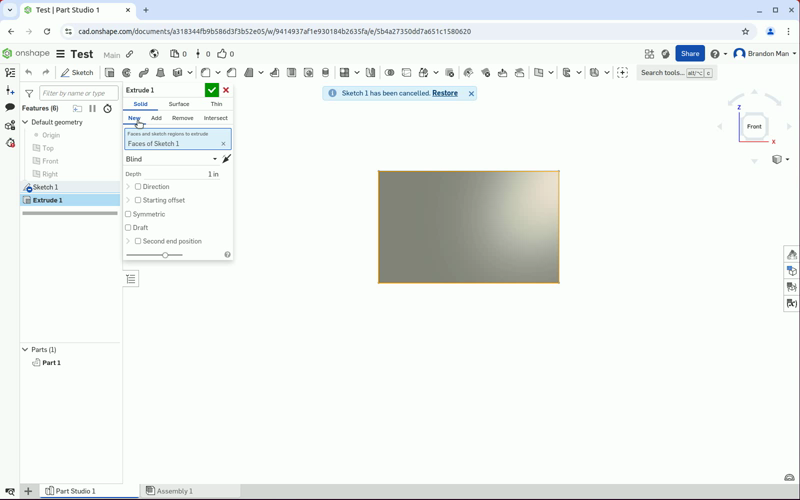
click(137, 120)
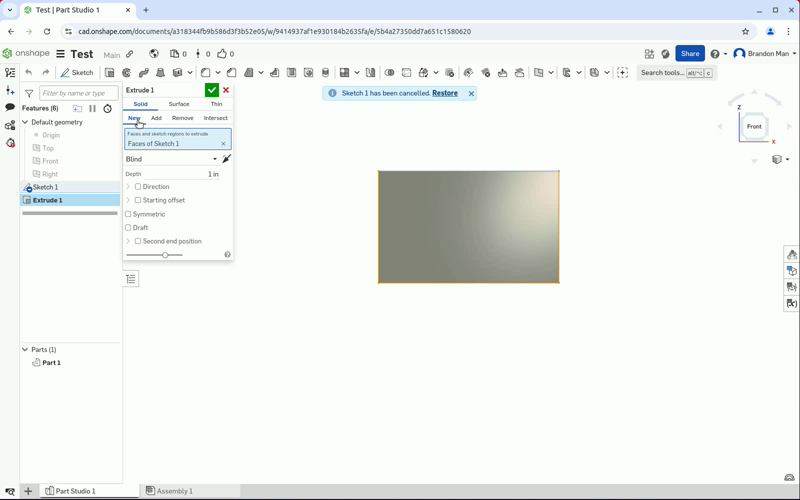
key(tab, 4)
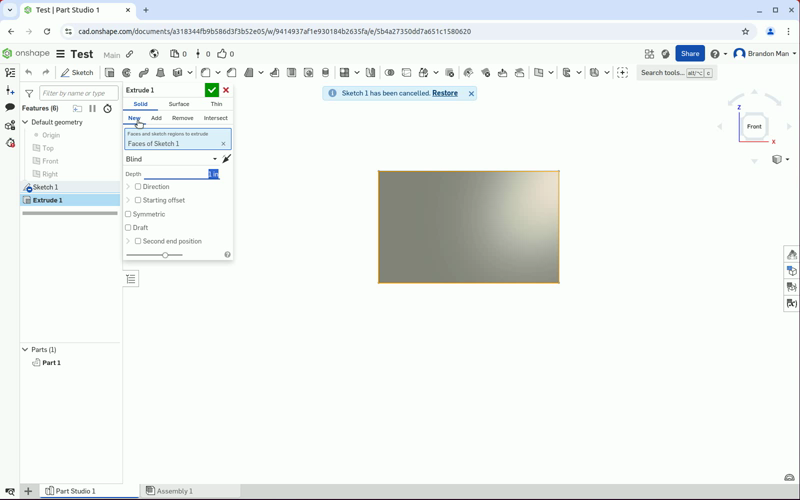
text(23.108)
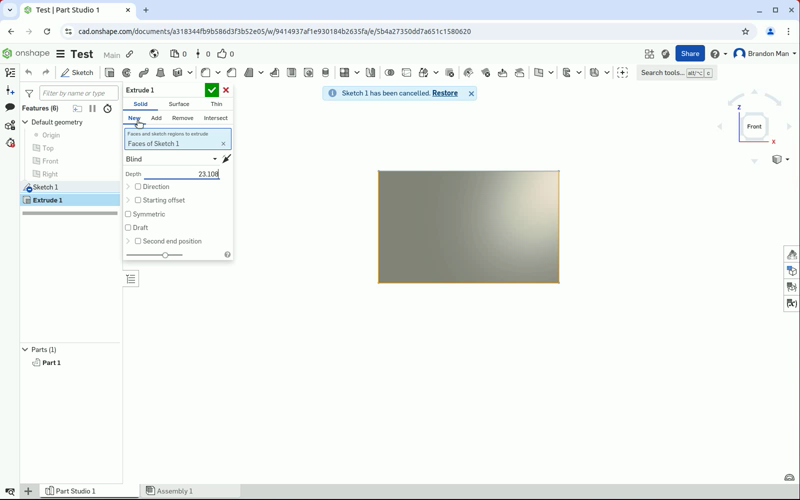
key(enter)
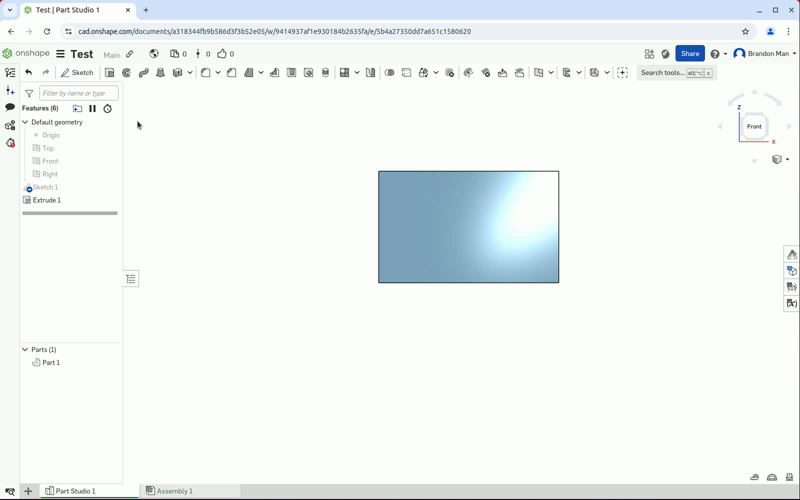
key(shift+h)
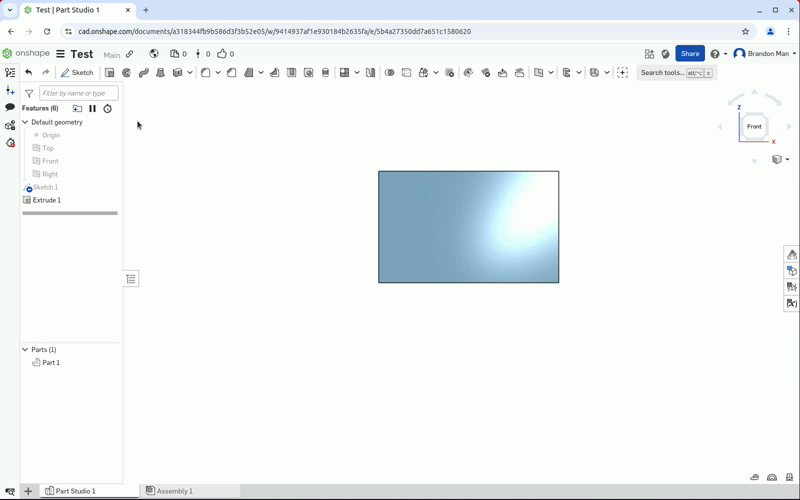
key(shift+h)
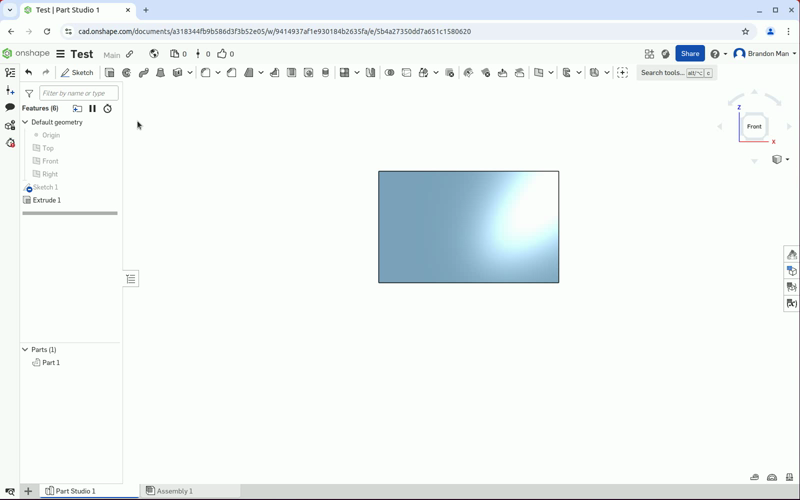
mouse_move(73, 189)
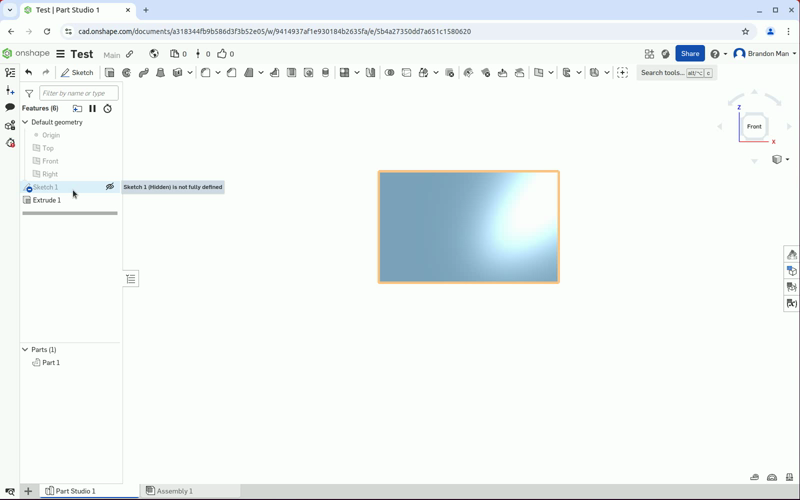
click(73, 189)
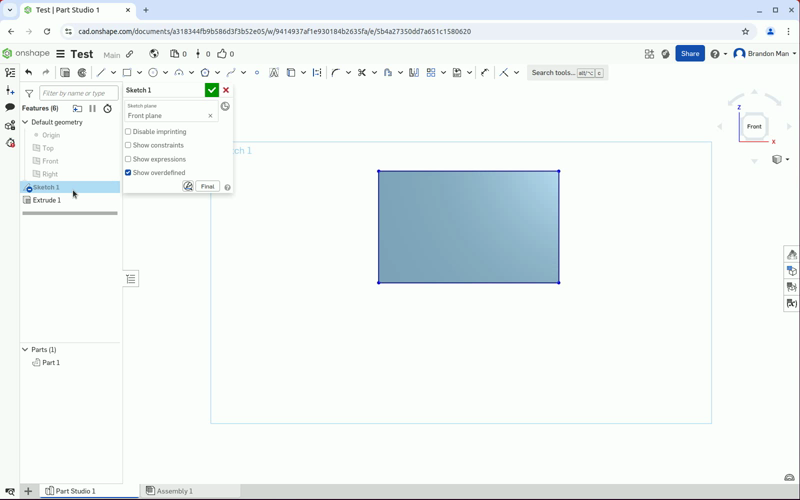
mouse_move(229, 92)
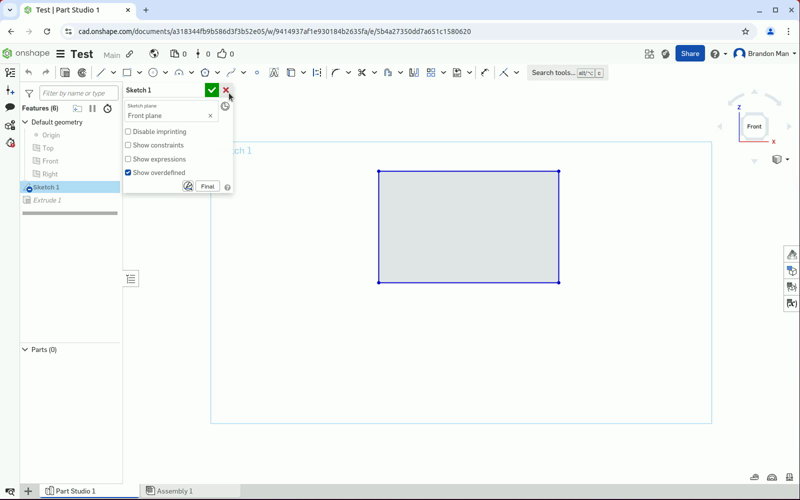
click(229, 92)
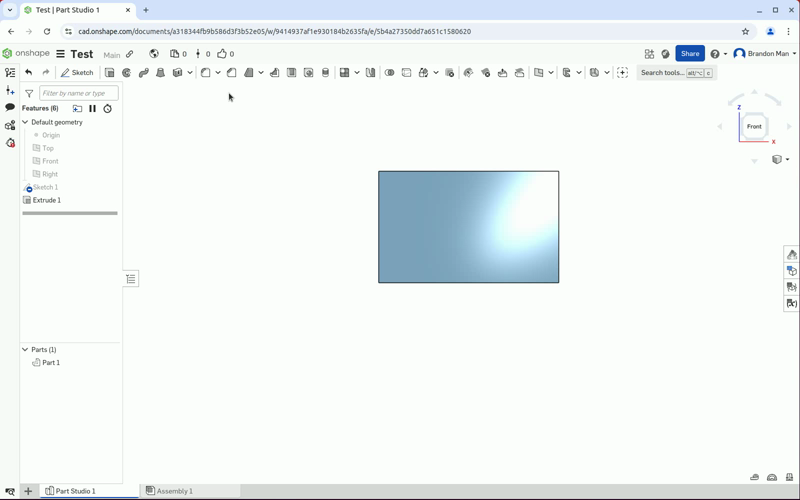
mouse_move(541, 75)
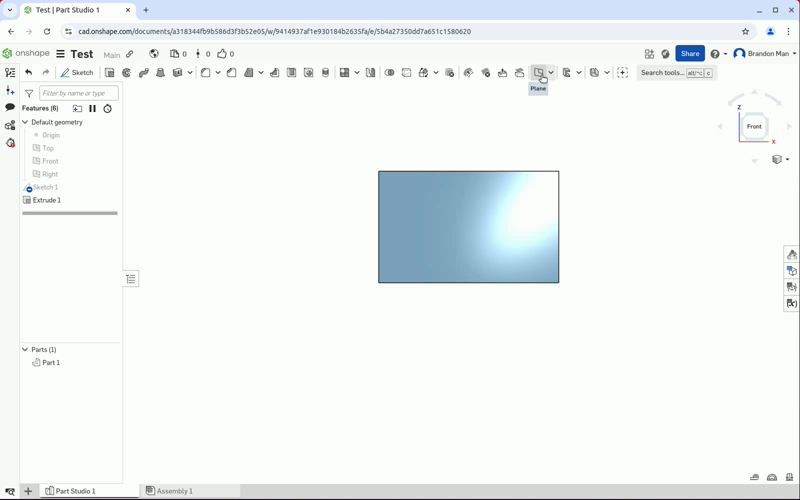
click(541, 75)
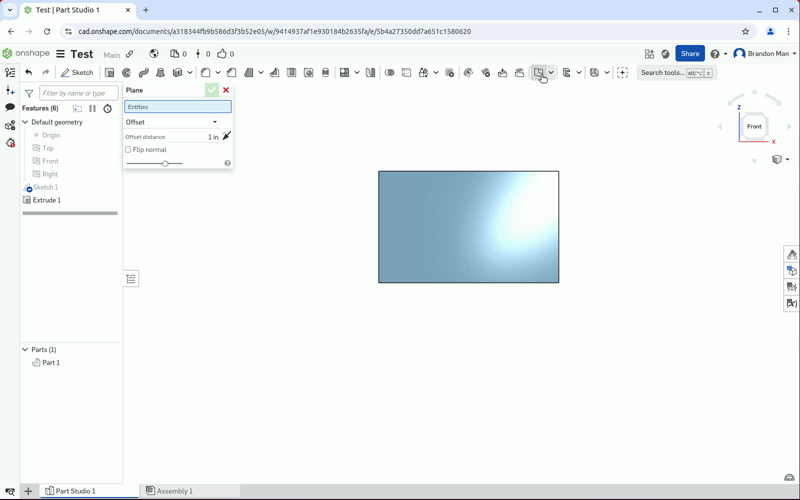
mouse_move(73, 163)
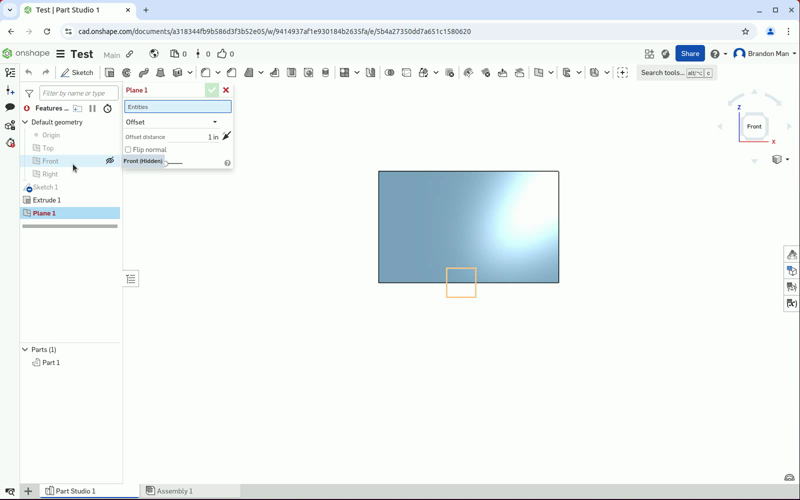
click(73, 163)
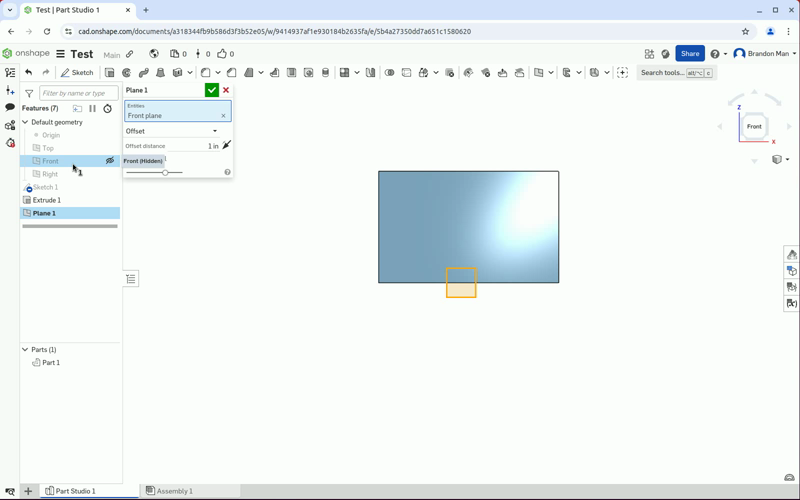
key(tab, 2)
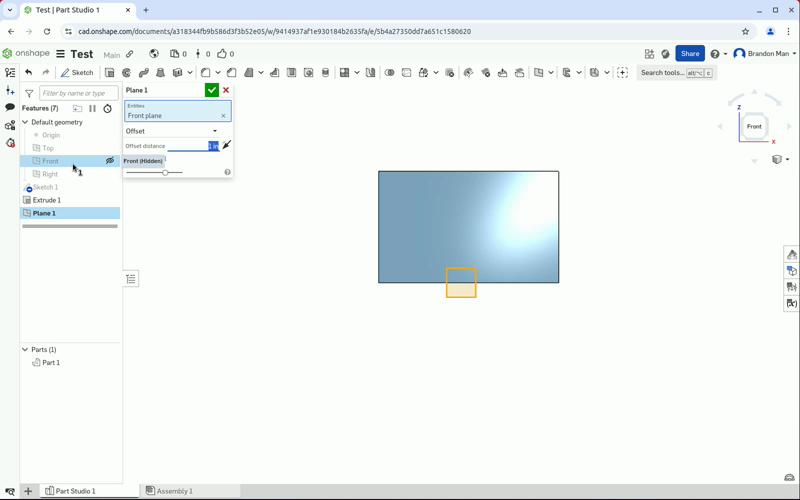
text(23.108)
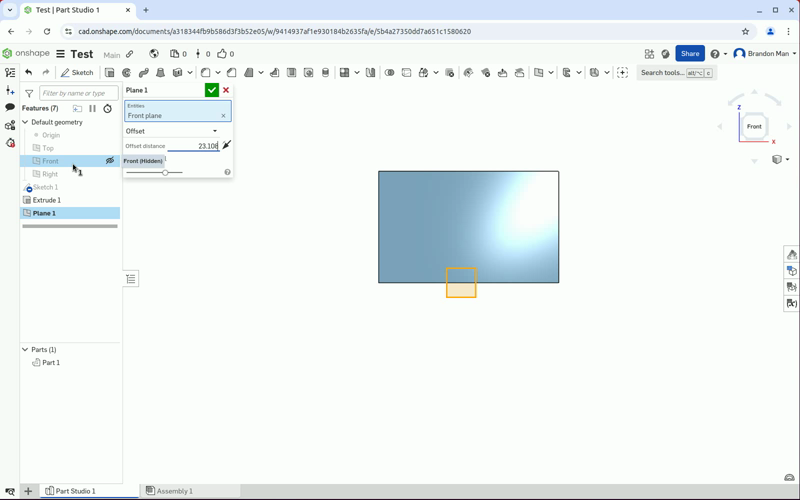
key(enter, 2)
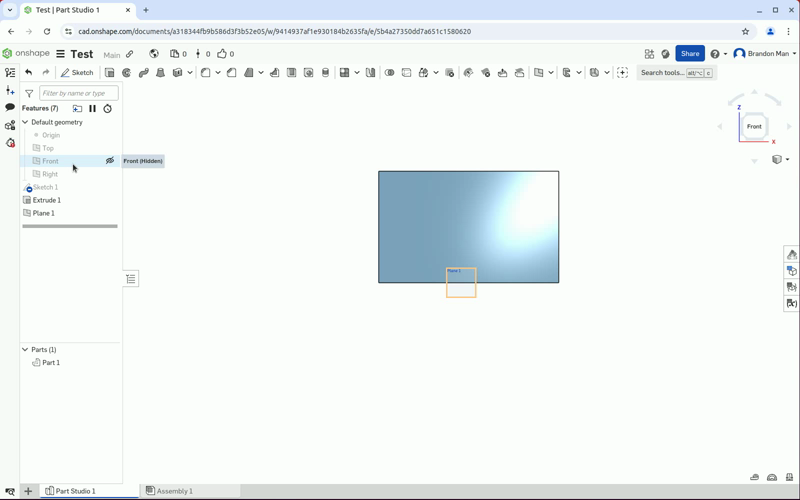
key(shift+s)
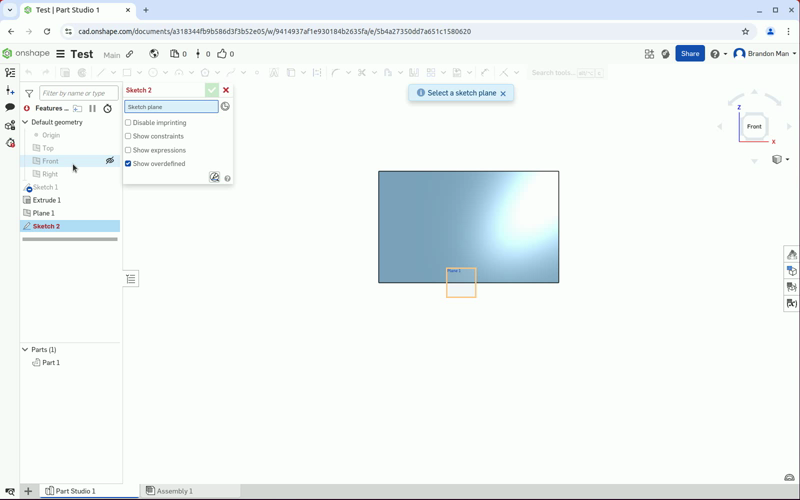
mouse_move(73, 215)
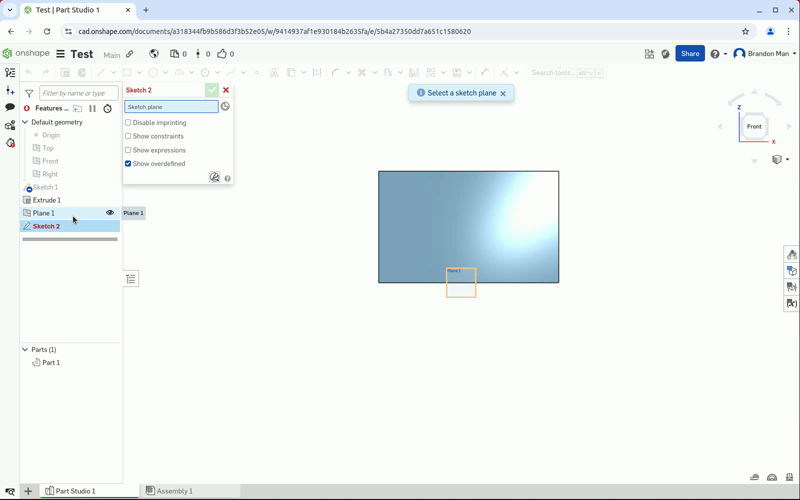
click(73, 215)
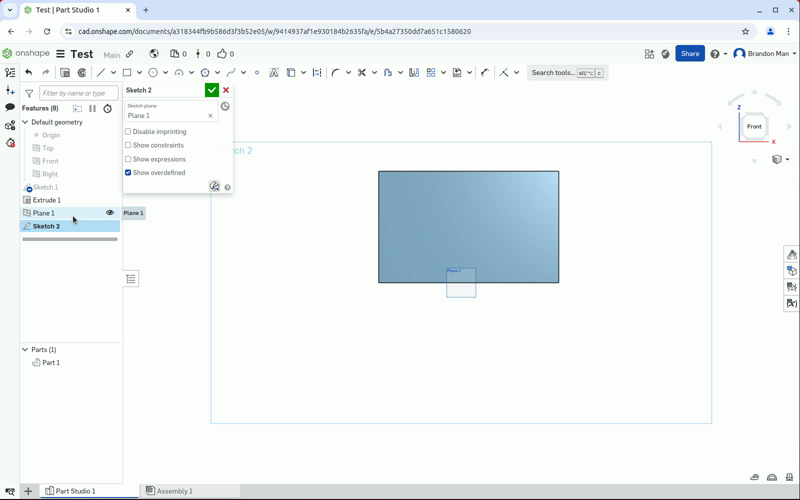
mouse_move(73, 352)
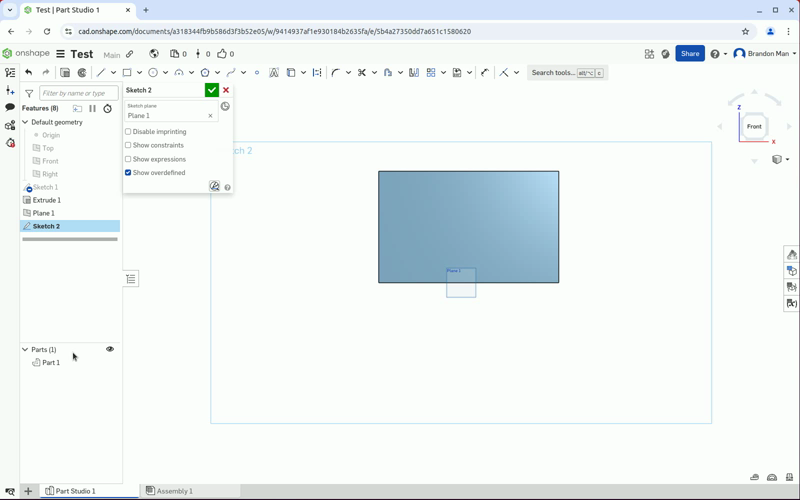
key(y)
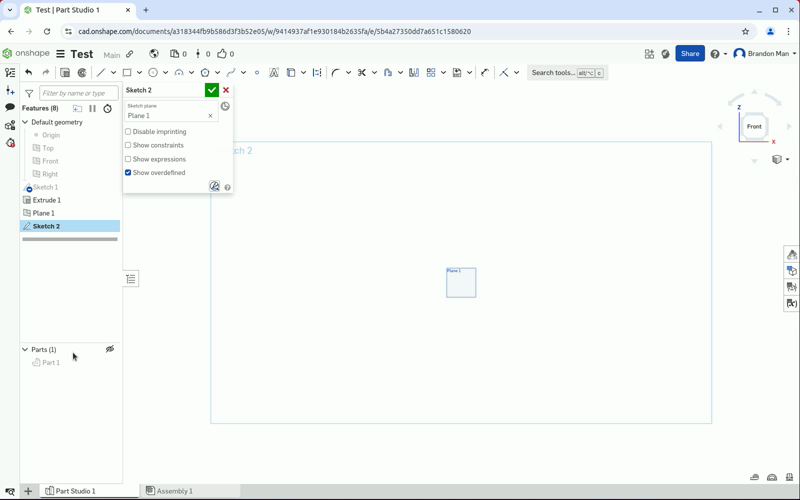
key(l)
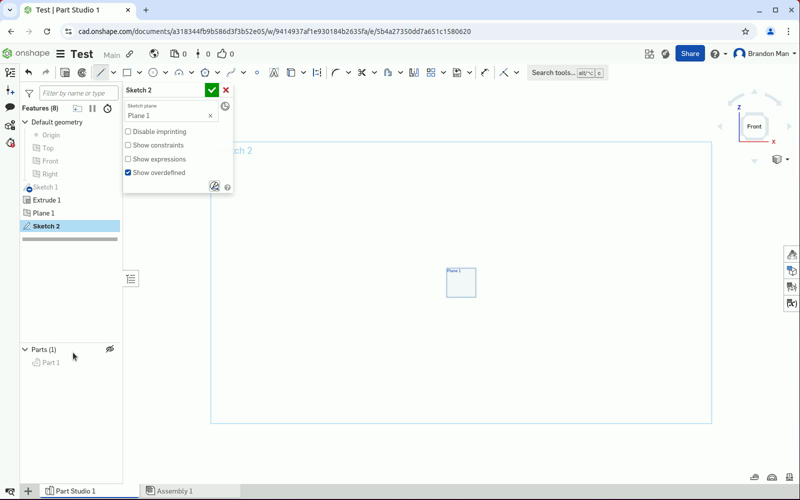
key_down(shift)
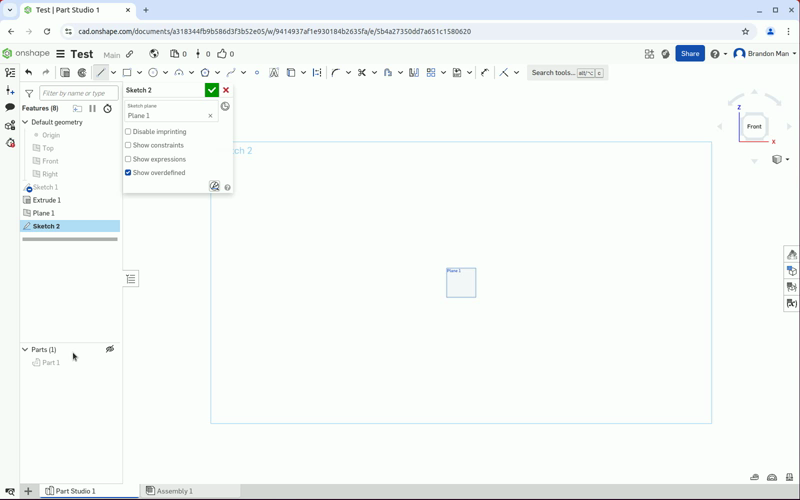
mouse_move(491, 238)
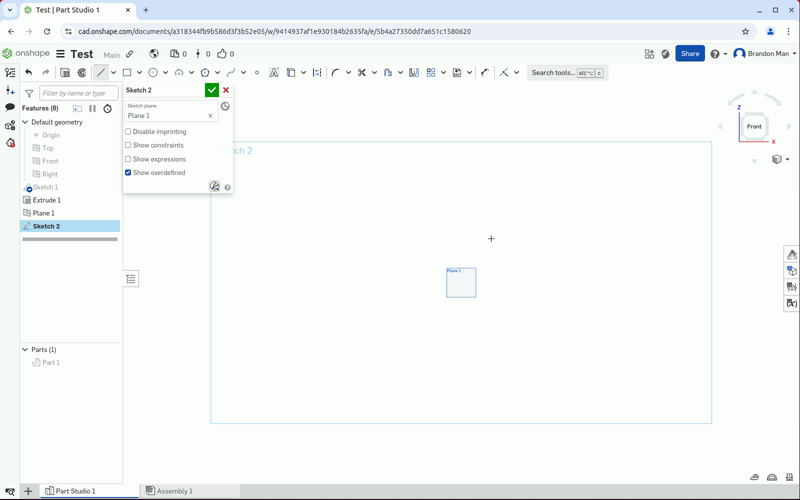
click(491, 238)
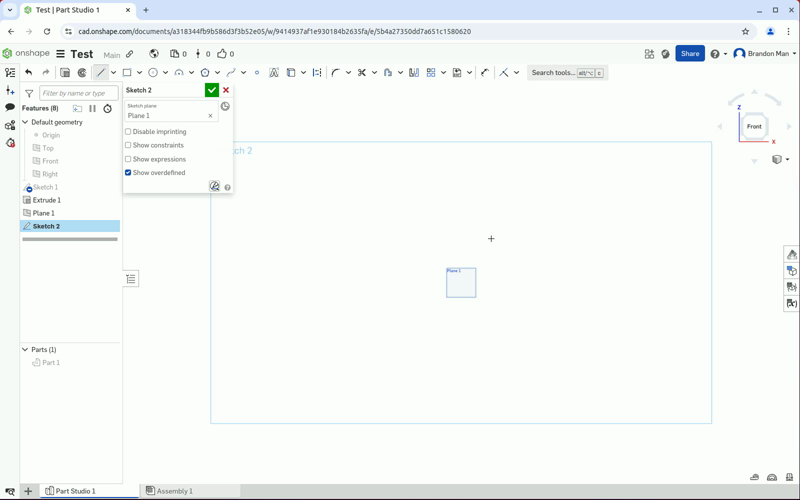
key_up(shift)
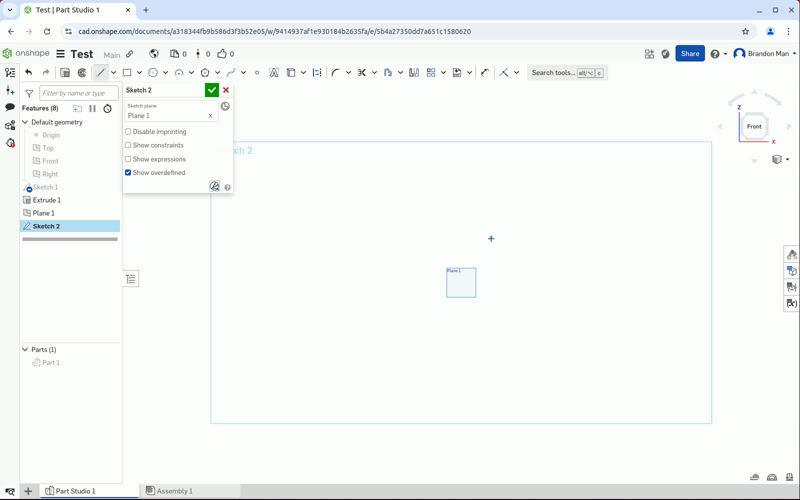
key_down(shift)
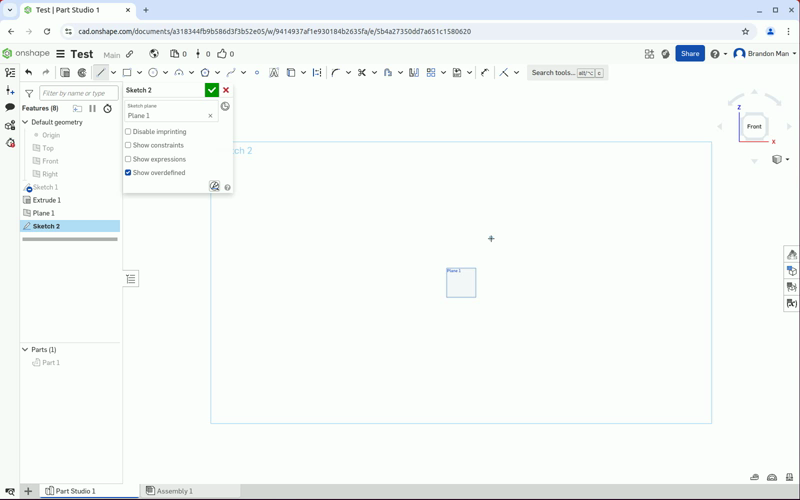
mouse_move(559, 238)
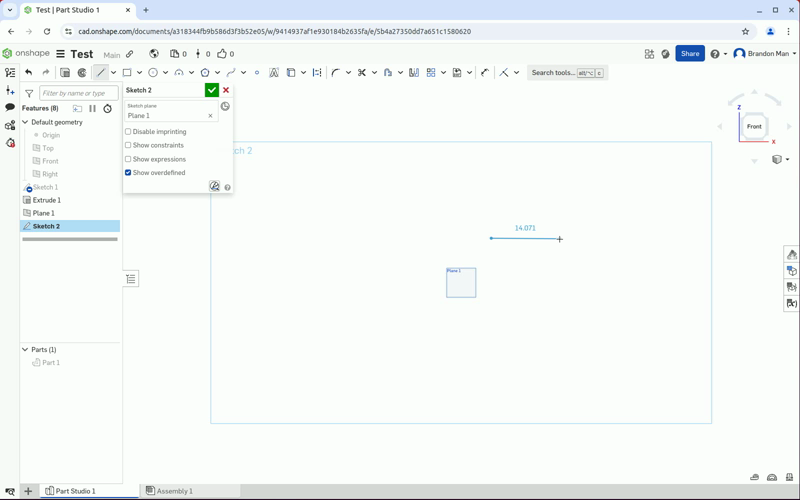
click(559, 238)
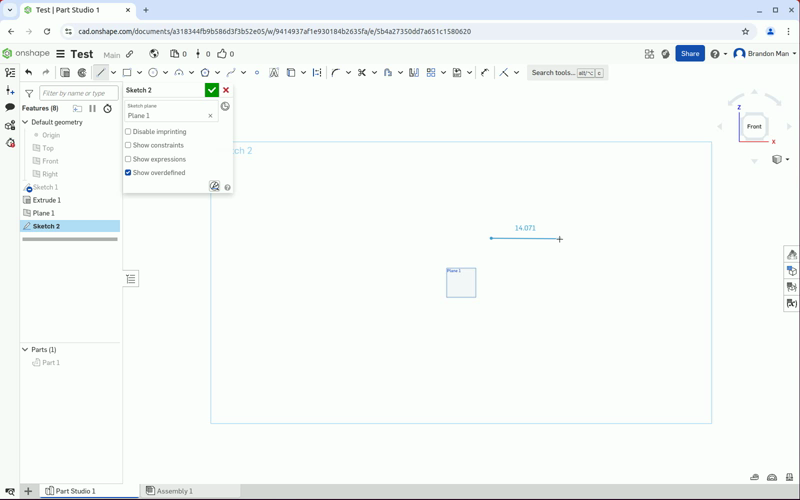
key_up(shift)
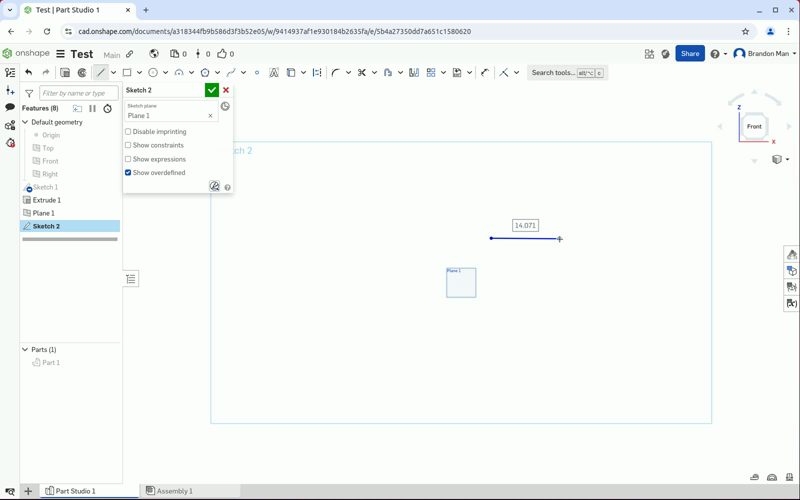
key_down(shift)
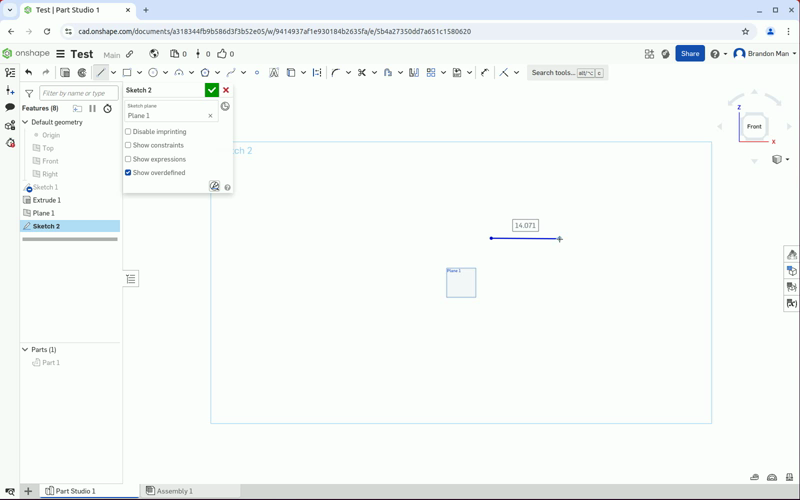
mouse_move(559, 169)
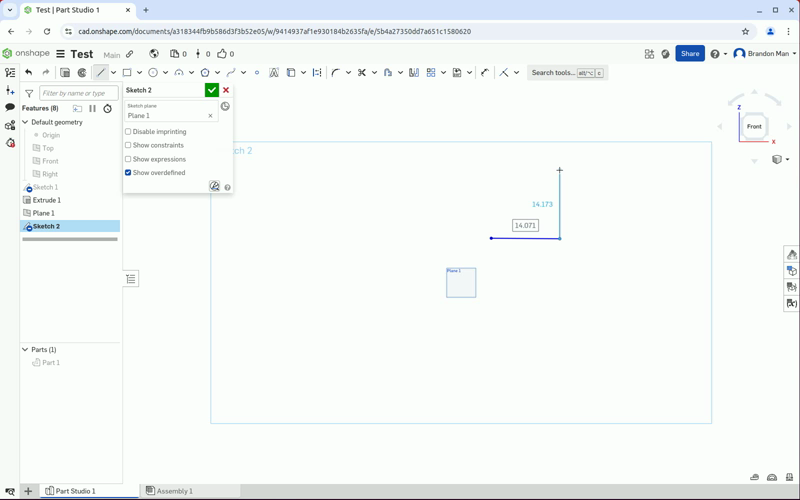
click(559, 169)
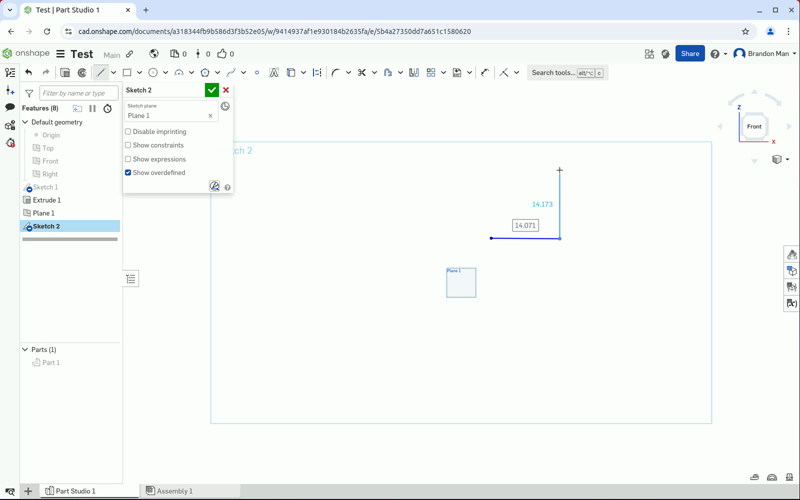
key_up(shift)
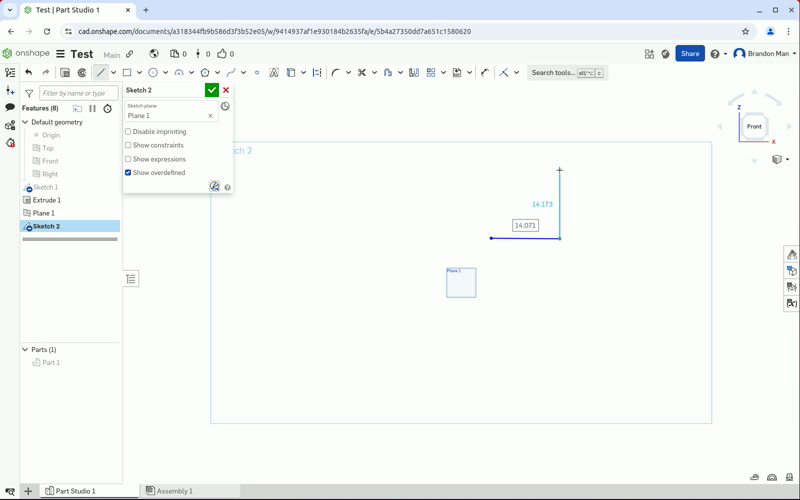
key_down(shift)
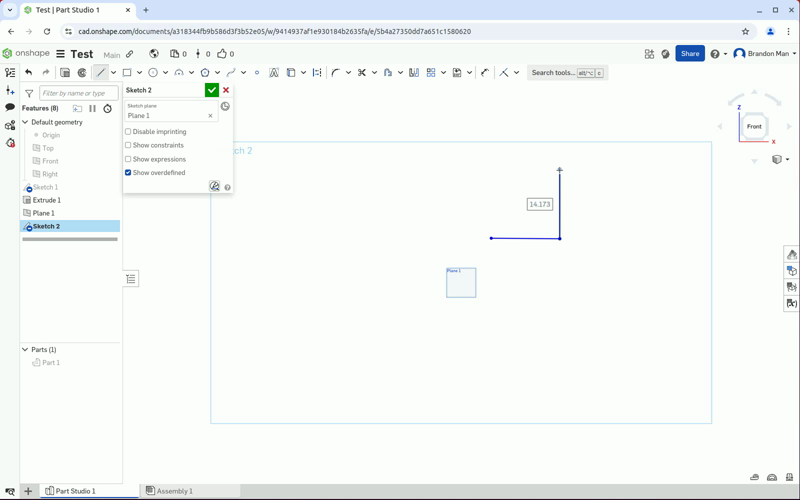
mouse_move(491, 169)
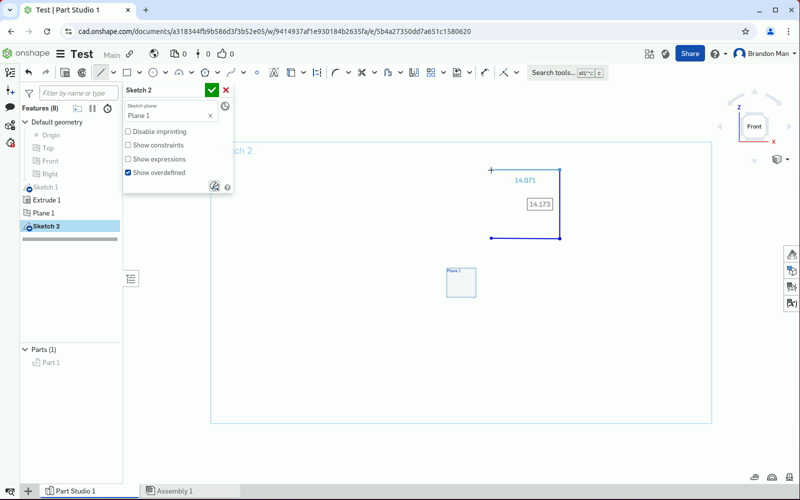
click(491, 169)
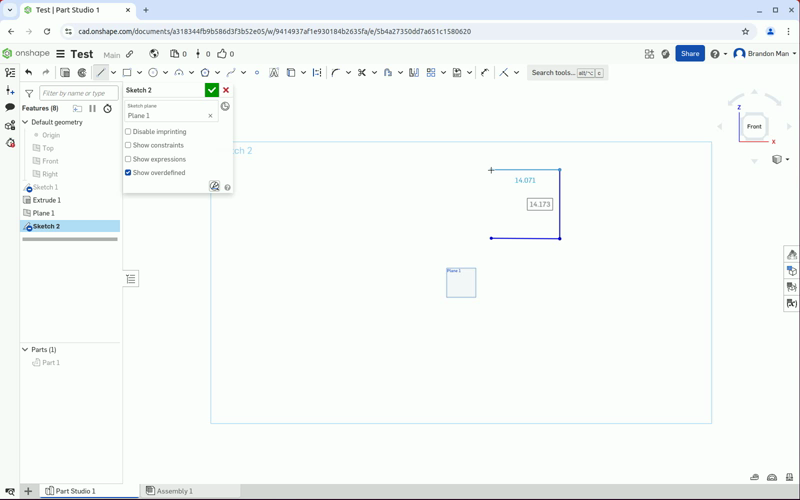
key_up(shift)
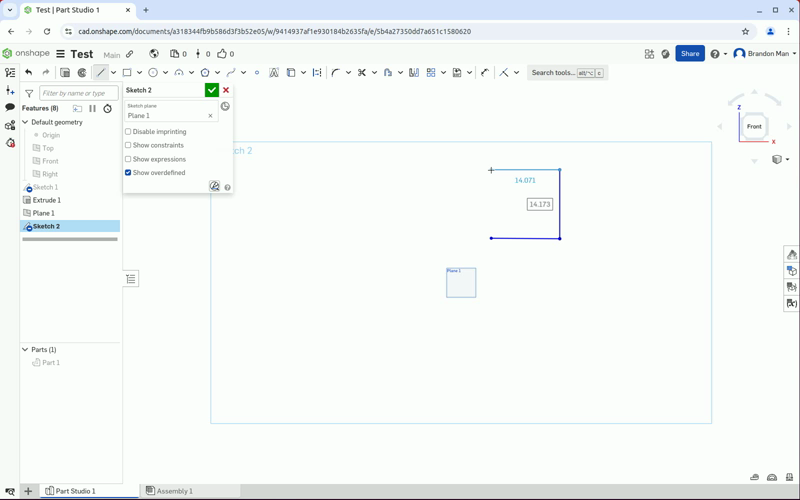
key_down(shift)
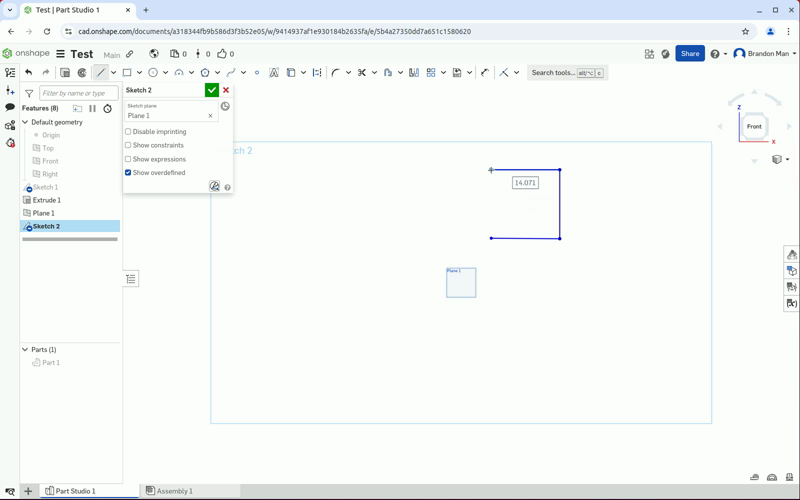
mouse_move(491, 238)
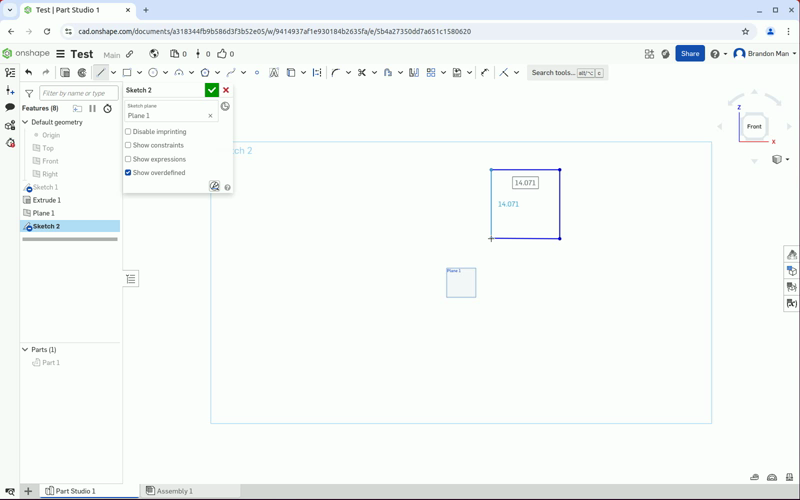
key_up(shift)
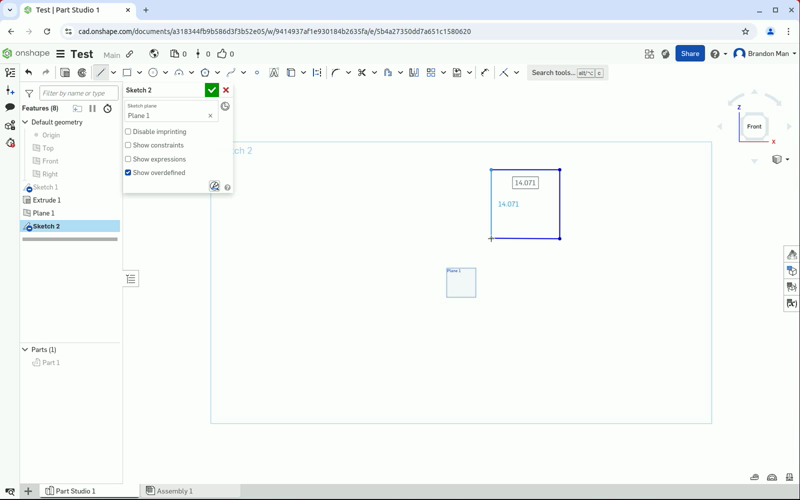
click(491, 238)
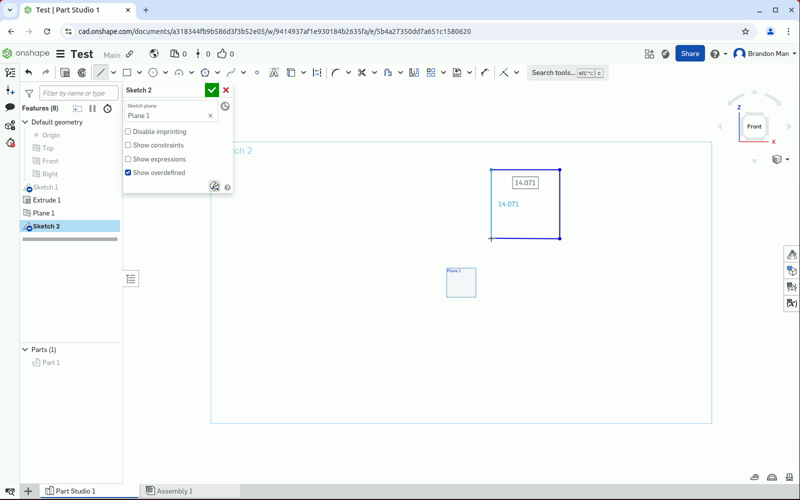
key(esc)
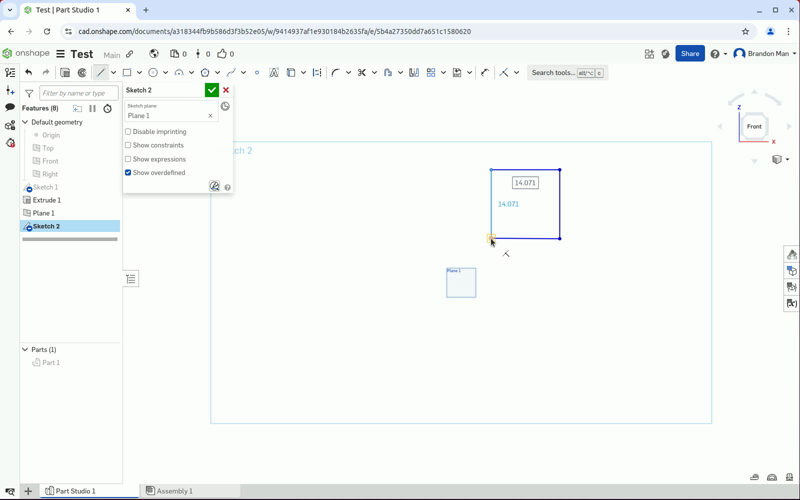
mouse_move(540, 191)
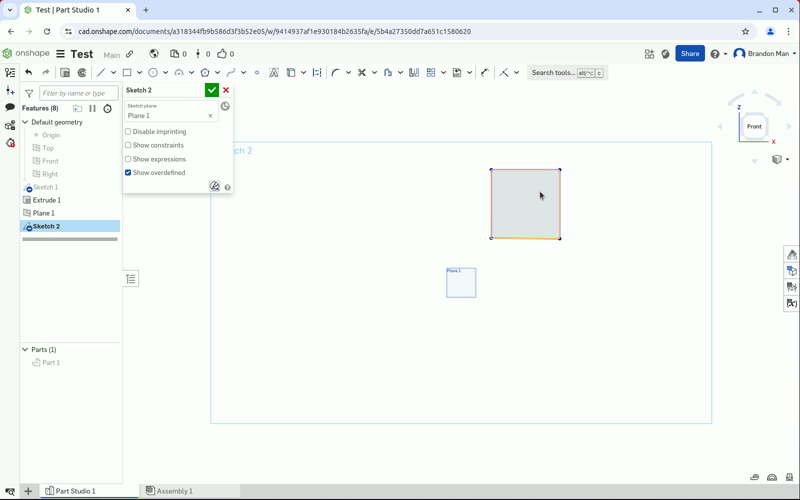
click(540, 191)
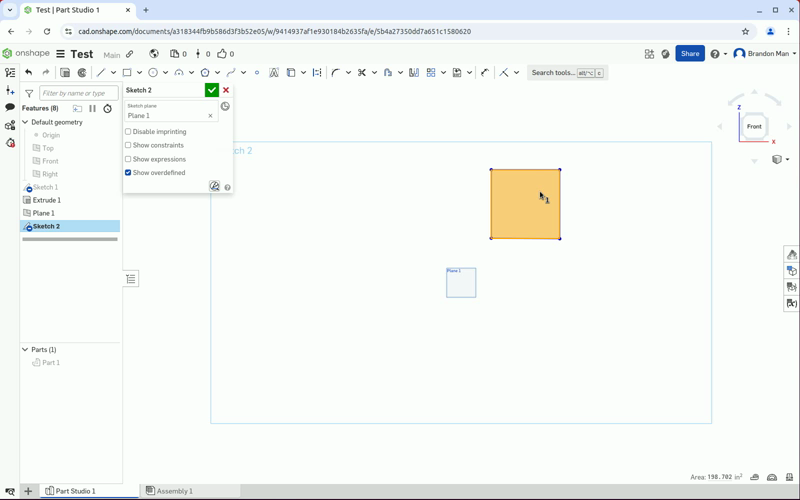
mouse_move(73, 352)
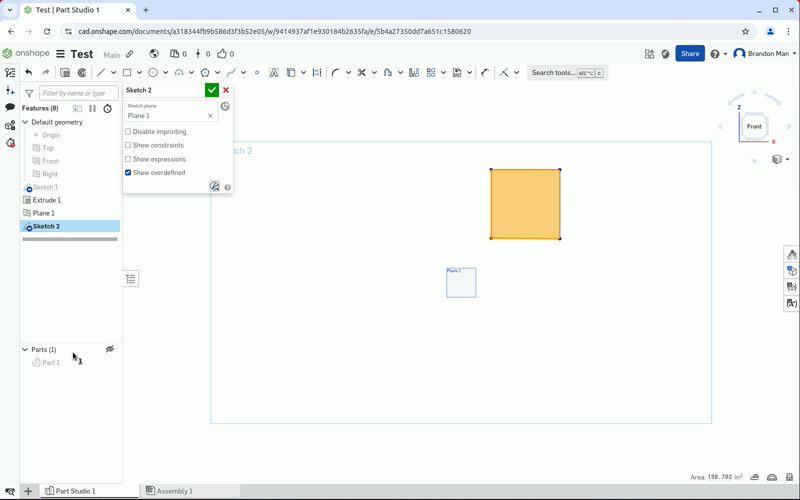
key(shift+y)
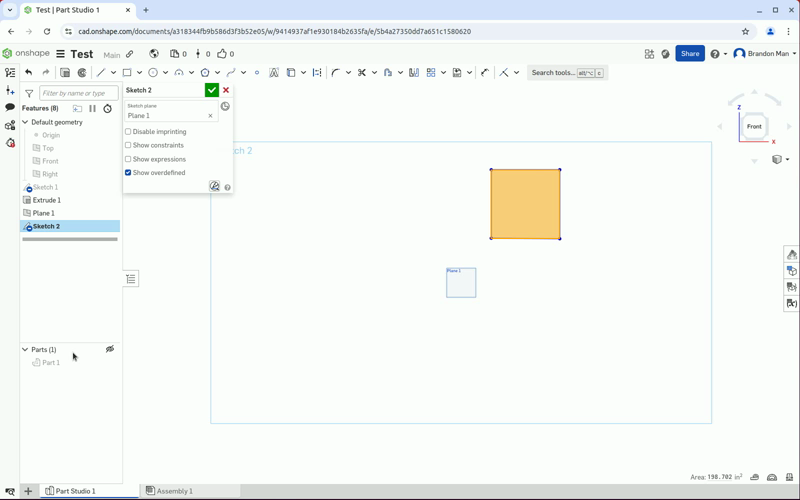
key(shift+e)
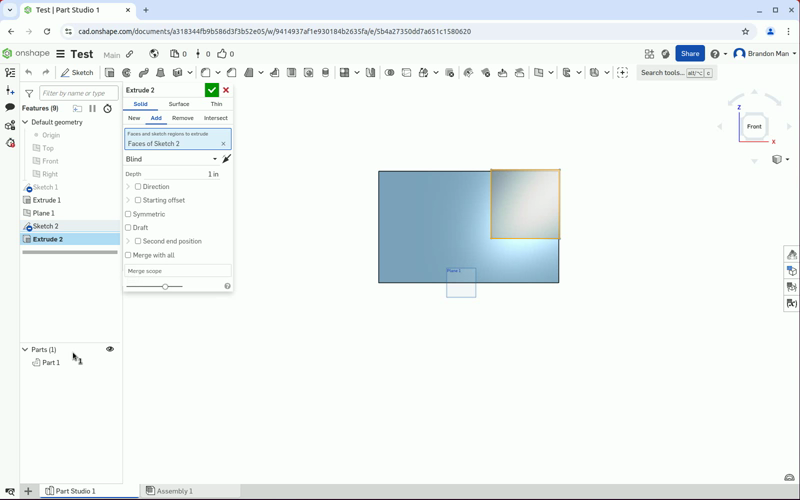
mouse_move(143, 106)
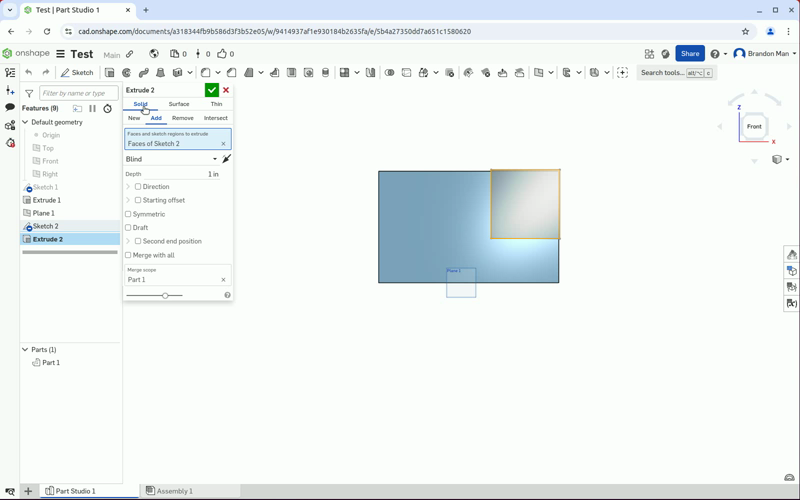
click(143, 106)
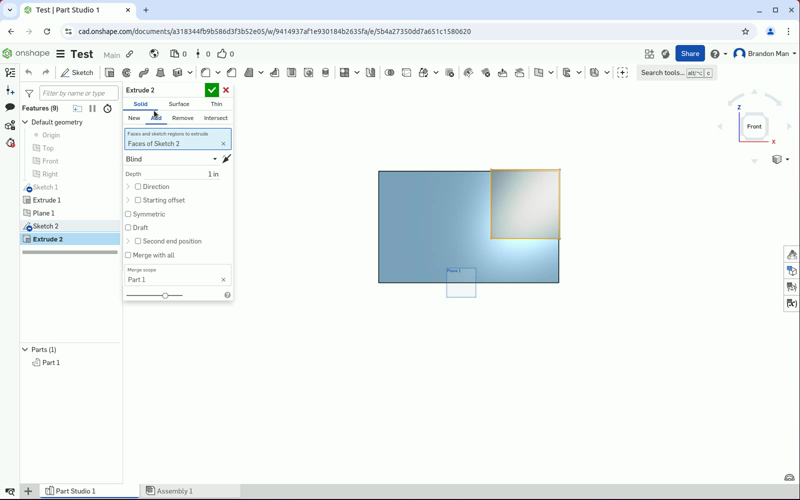
mouse_move(186, 120)
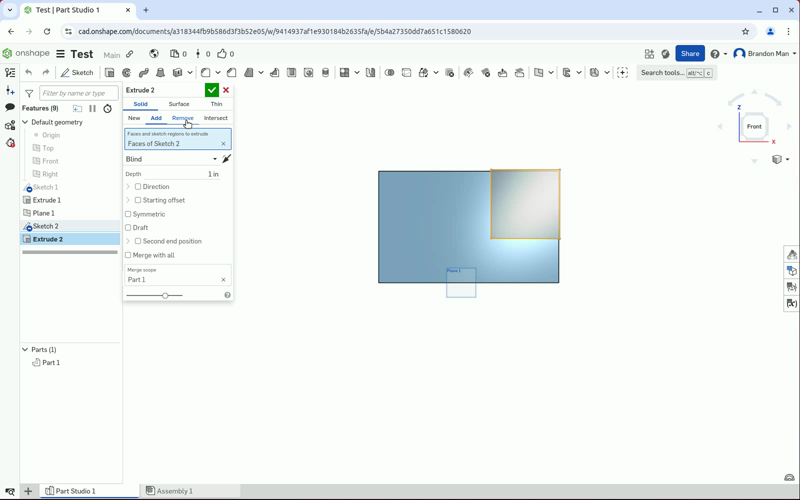
click(186, 120)
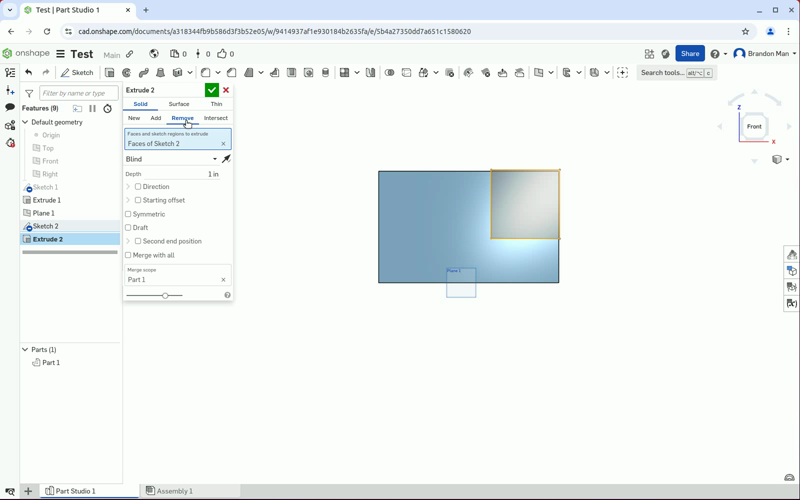
key(tab, 4)
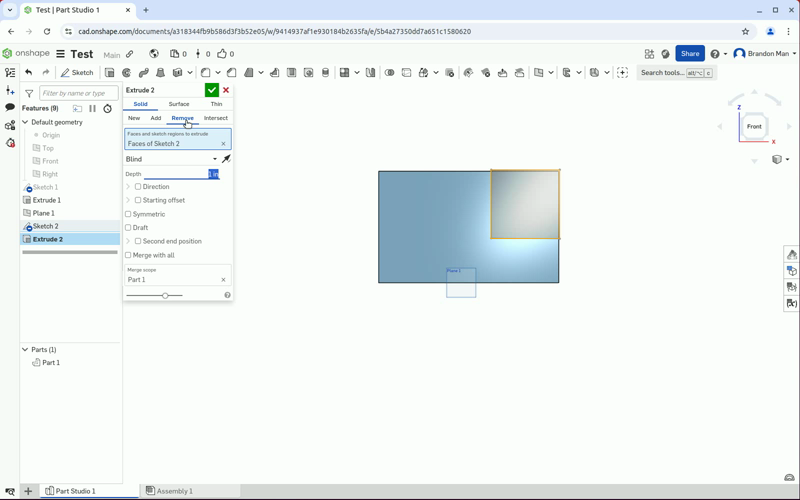
text(13.961)
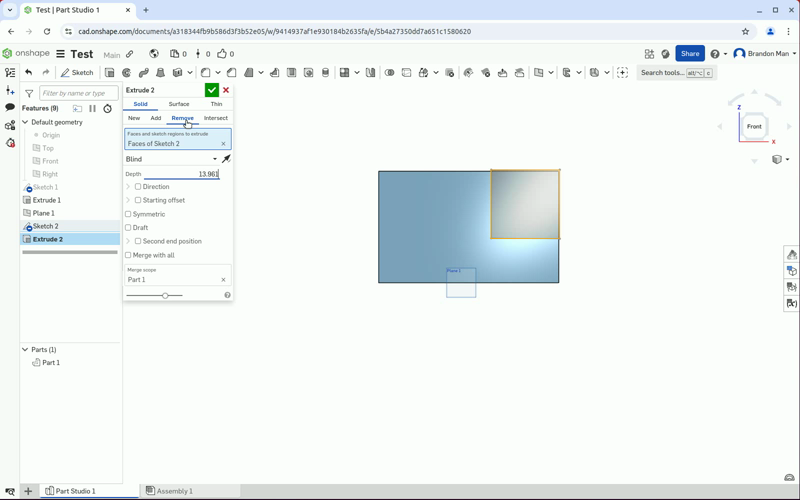
key(tab, 6)
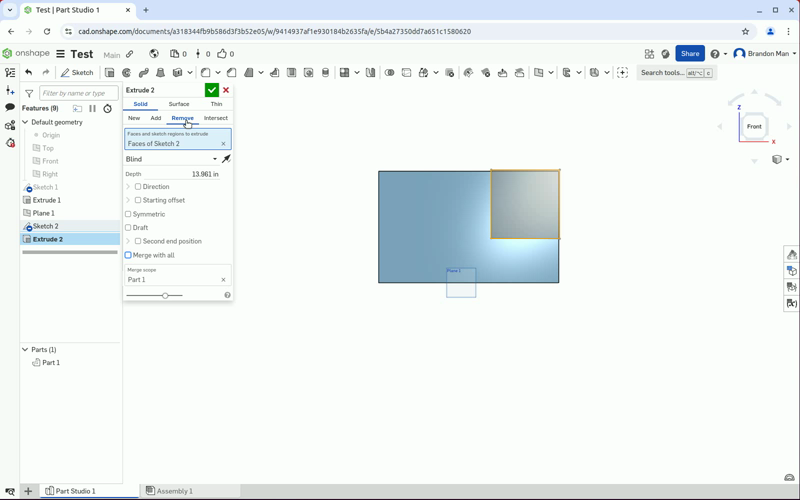
key(space)
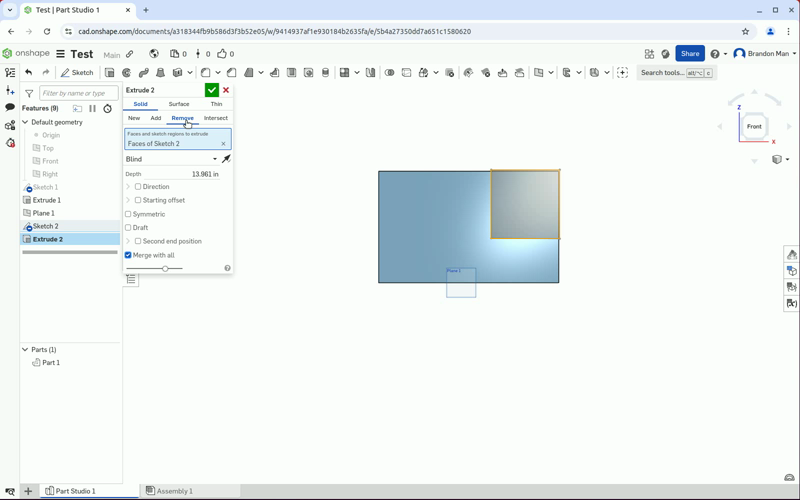
key(enter)
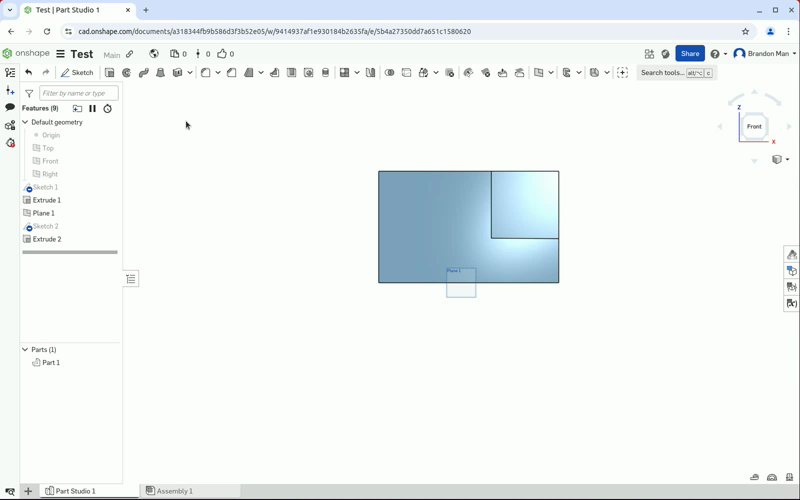
key(shift+h)
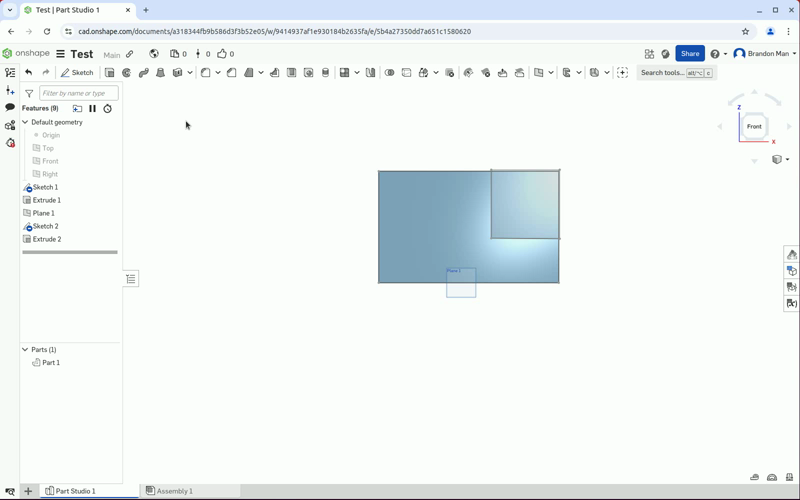
key(shift+h)
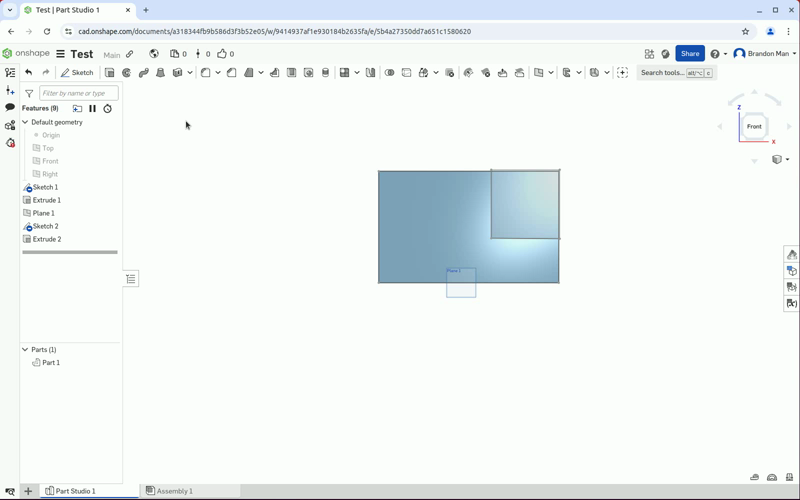
key(shift+7)
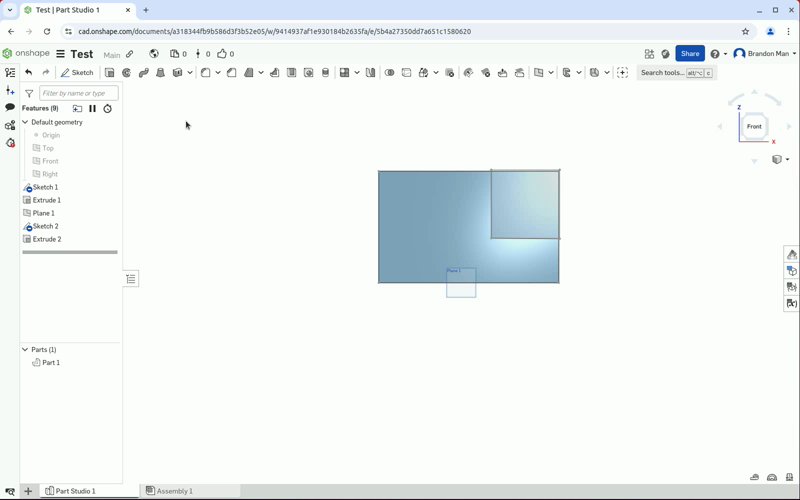
key(left, 2)
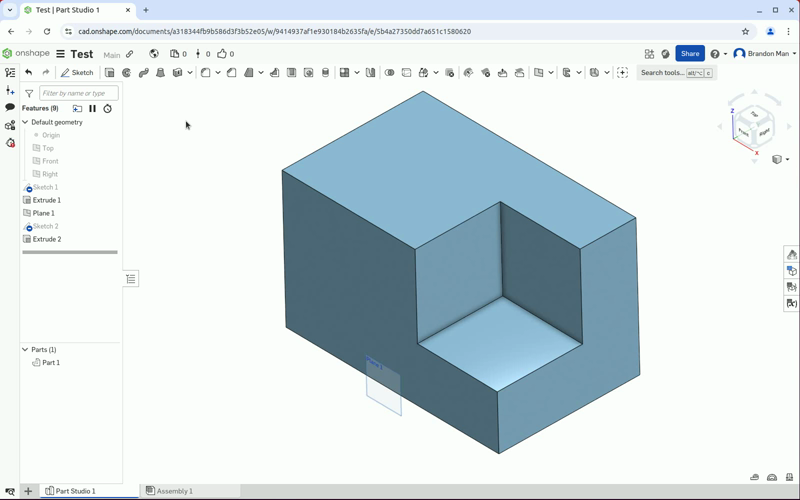
key(down, 2)
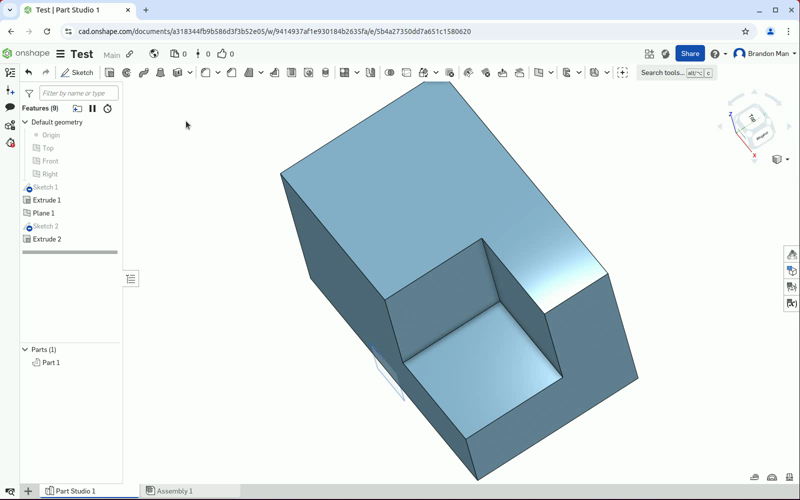
key(up, 2)
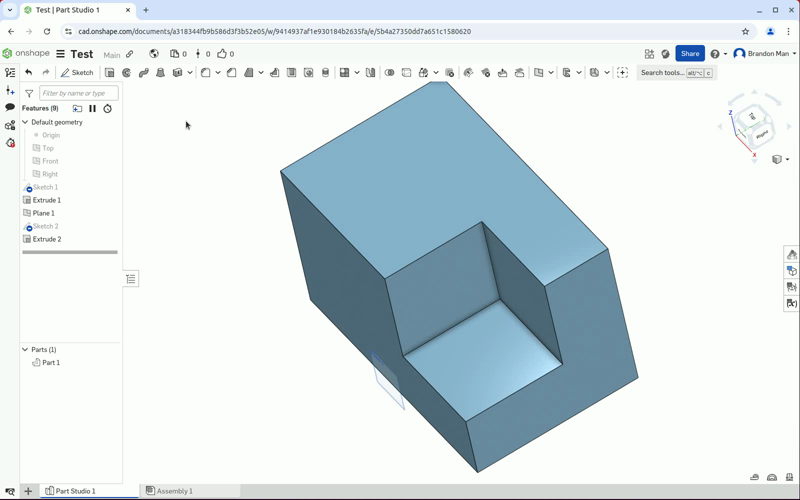
key(right, 2)
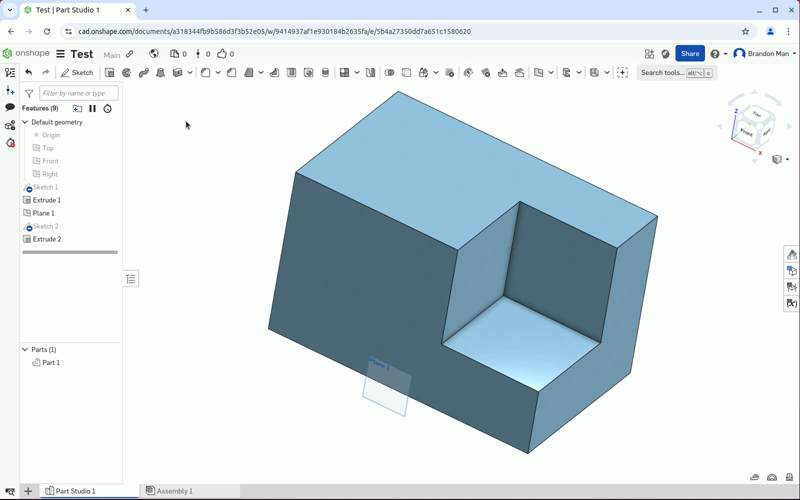
mouse_move(73, 189)
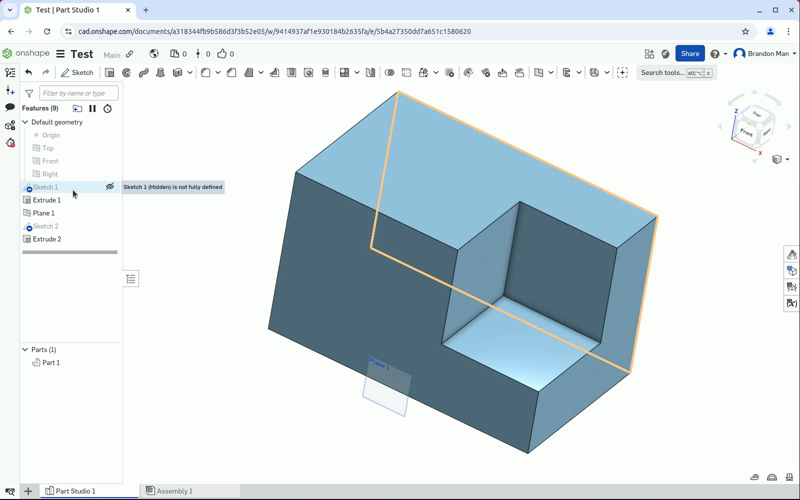
click(73, 189)